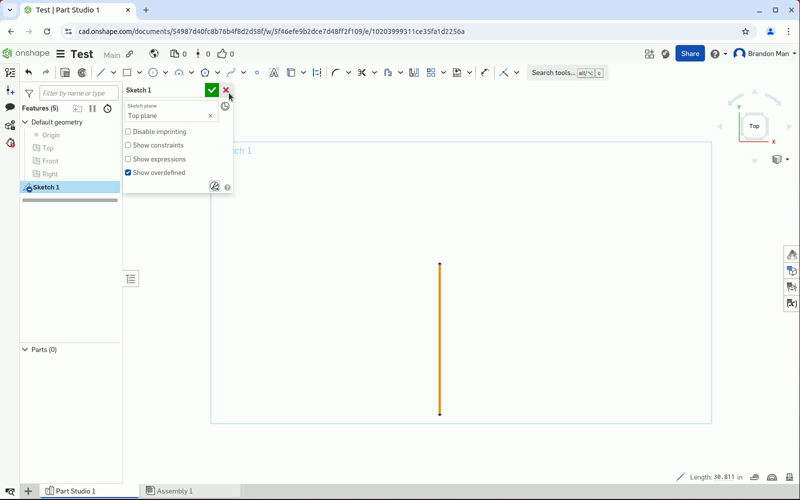
key(shift+h)
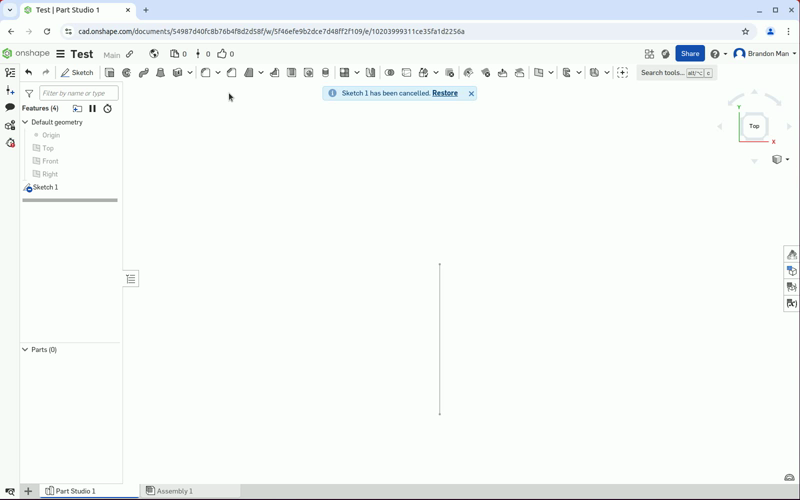
mouse_move(73, 352)
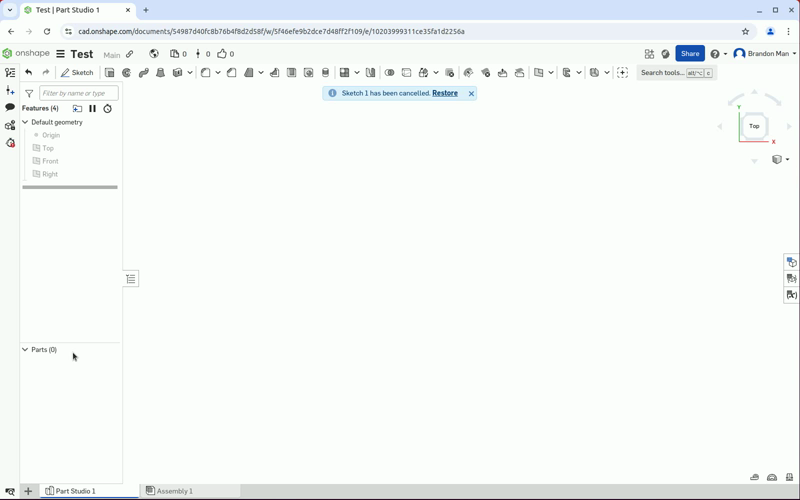
key(y)
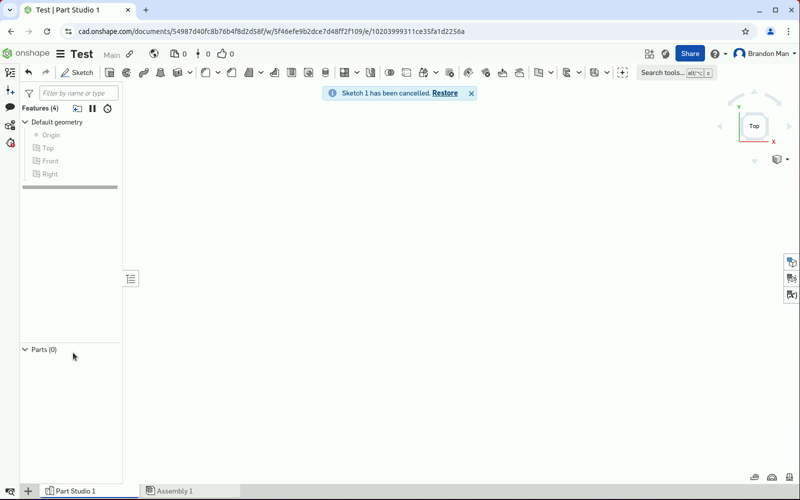
key(shift+p)
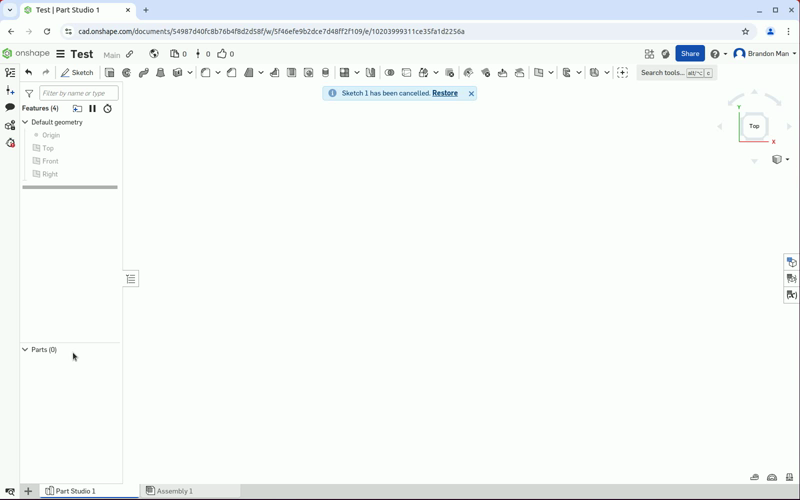
key(space)
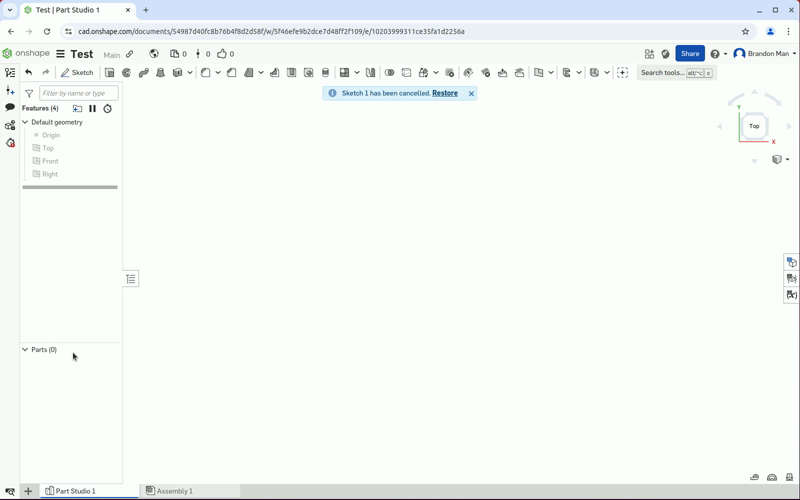
key_down(shift)
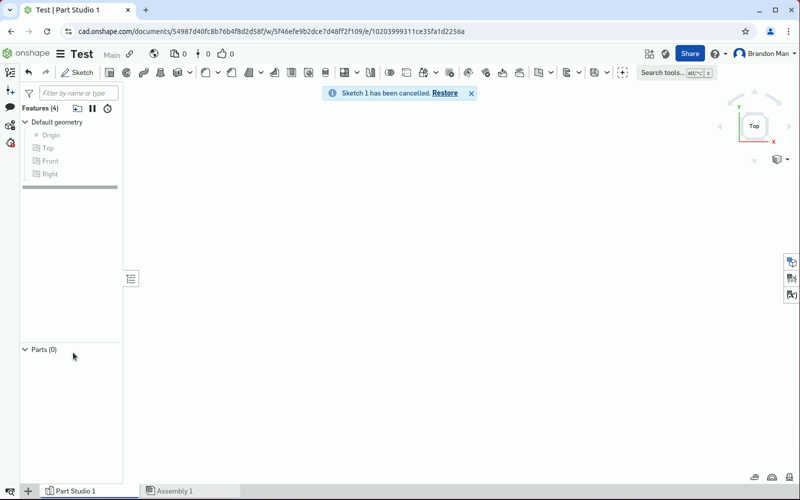
key(up)
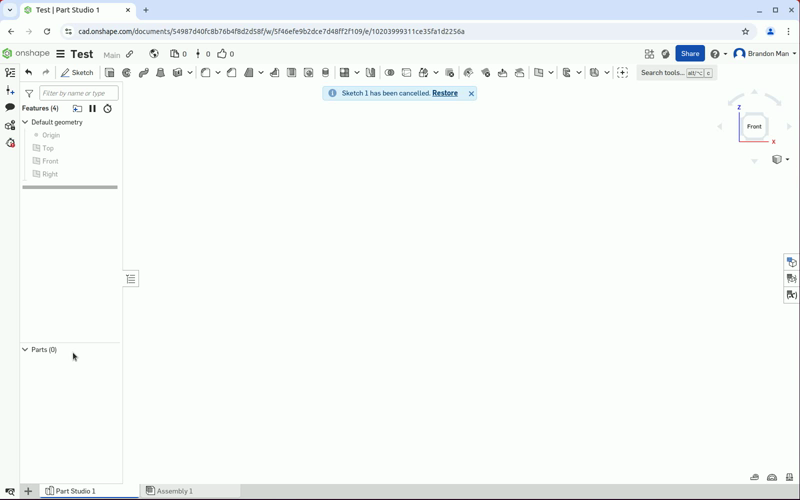
key_up(shift)
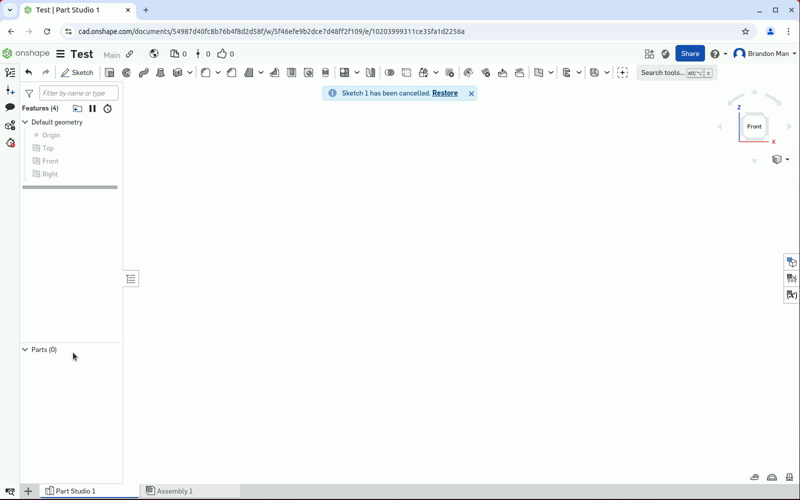
key(space)
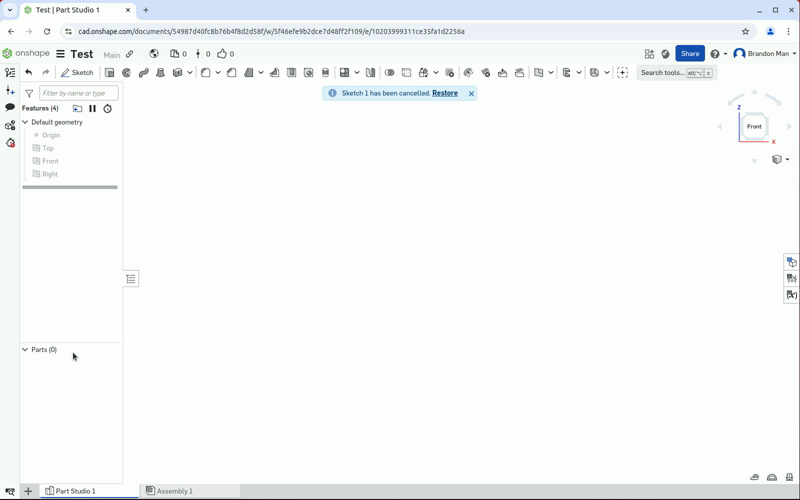
key_down(shift)
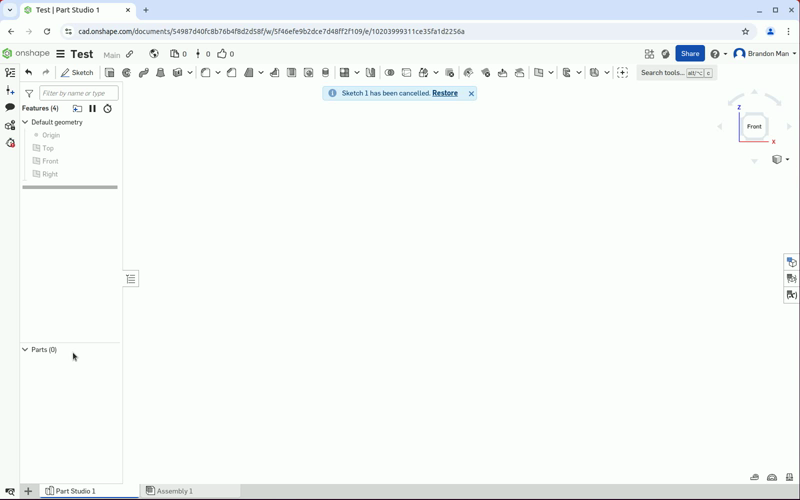
key(left)
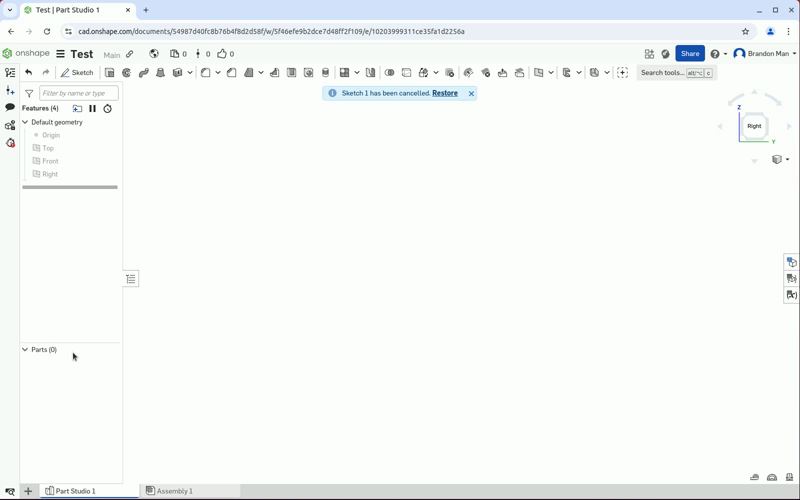
key_up(shift)
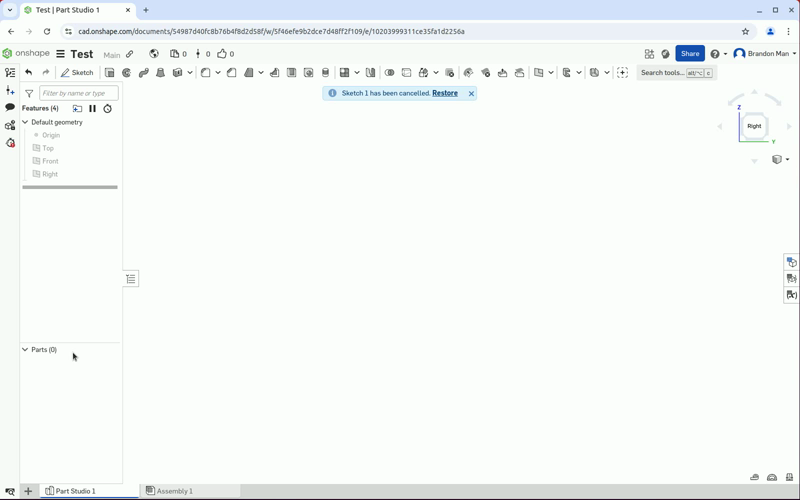
mouse_move(73, 352)
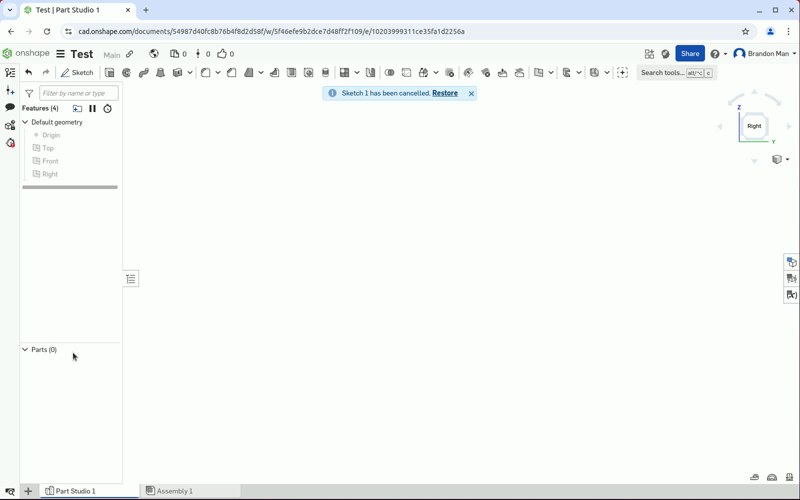
key(shift+y)
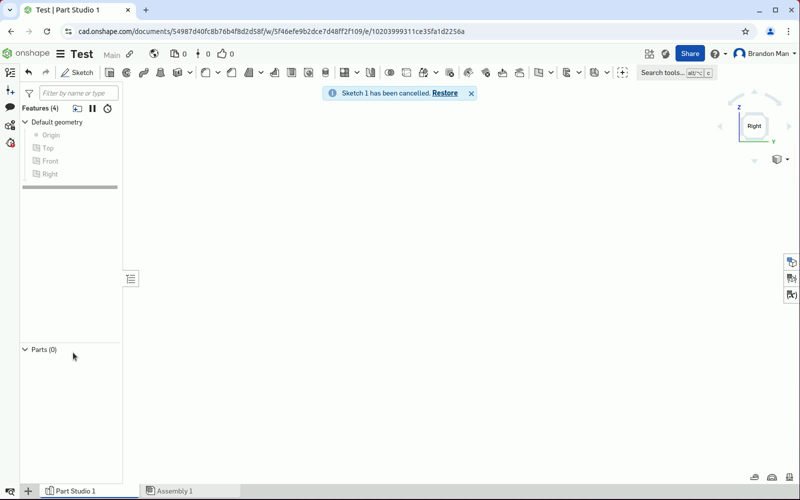
key(shift+s)
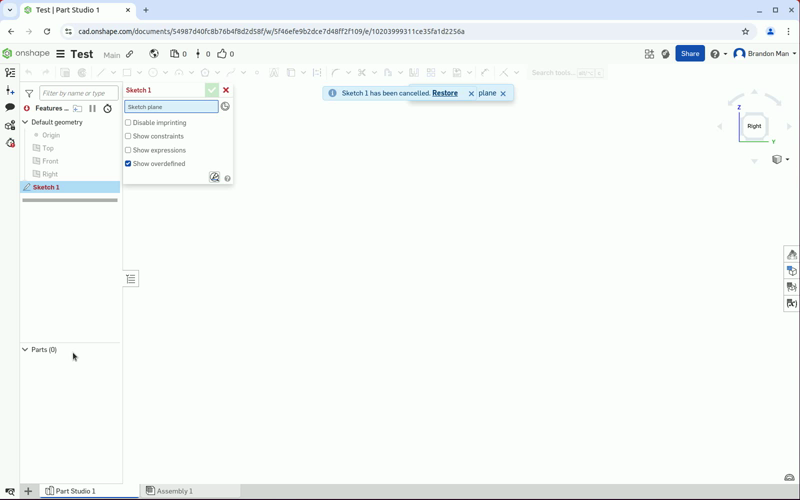
mouse_move(73, 176)
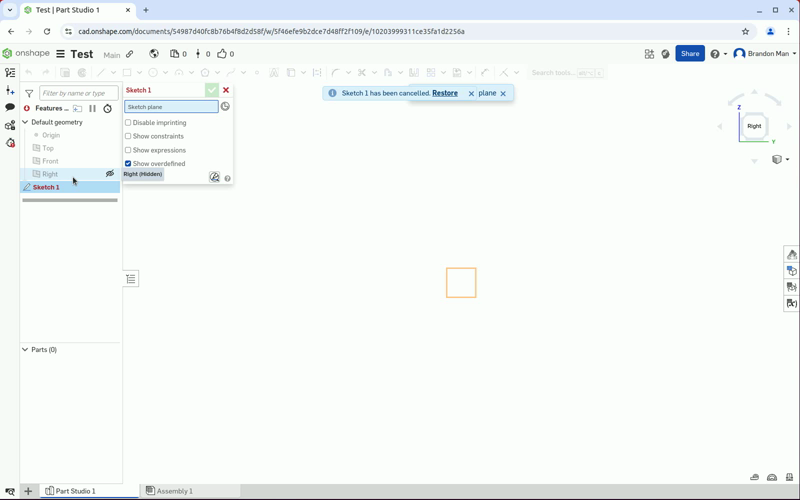
click(73, 176)
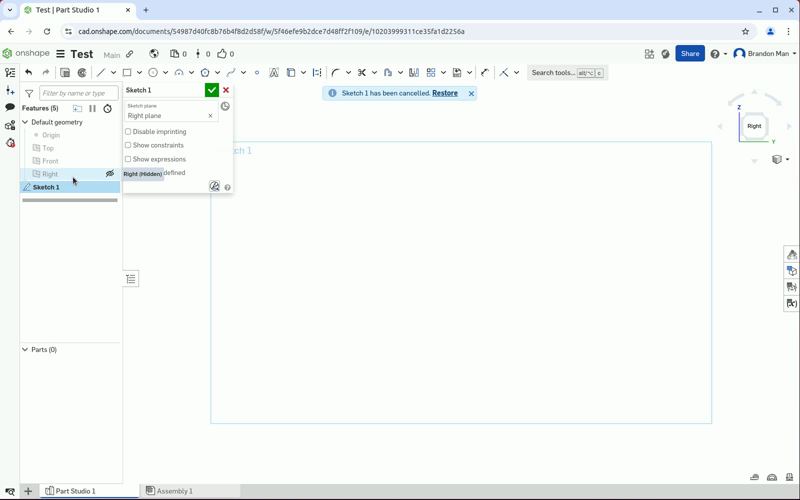
mouse_move(73, 352)
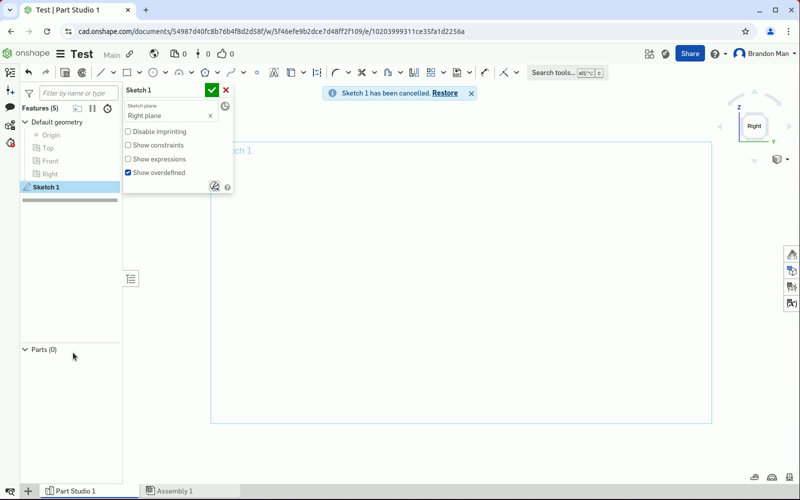
key(y)
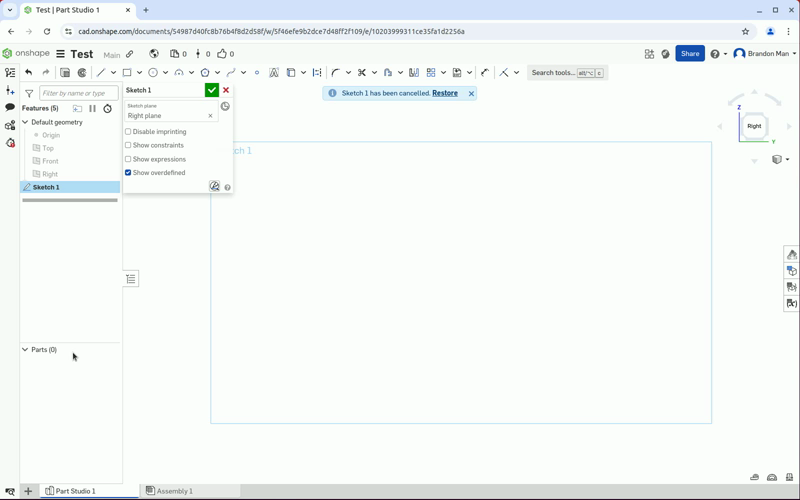
key(c)
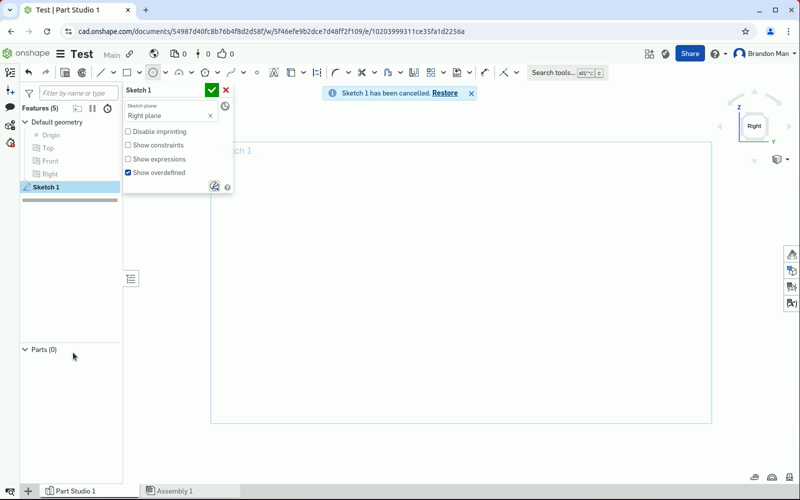
key_down(shift)
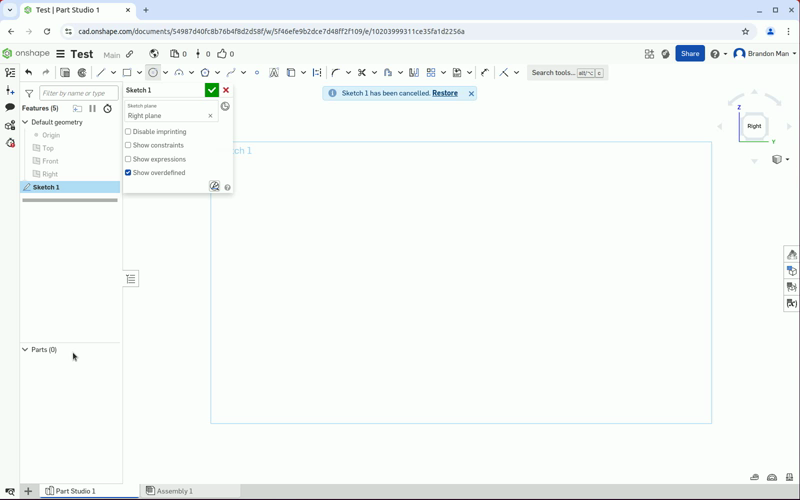
mouse_move(461, 282)
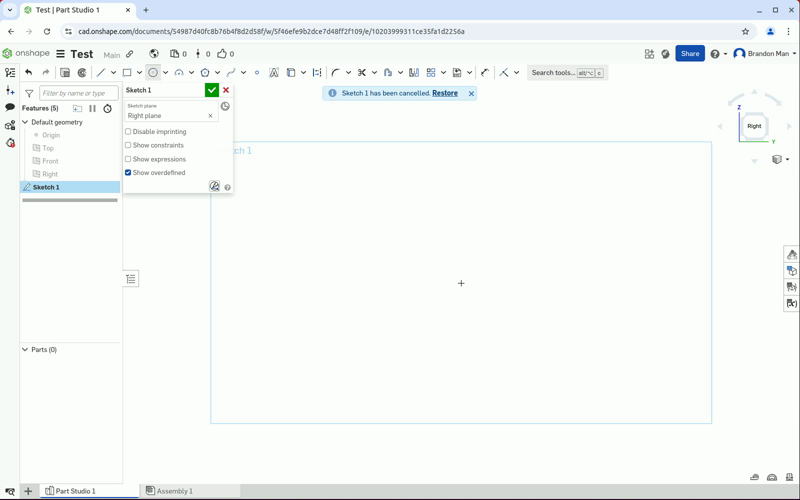
click(461, 282)
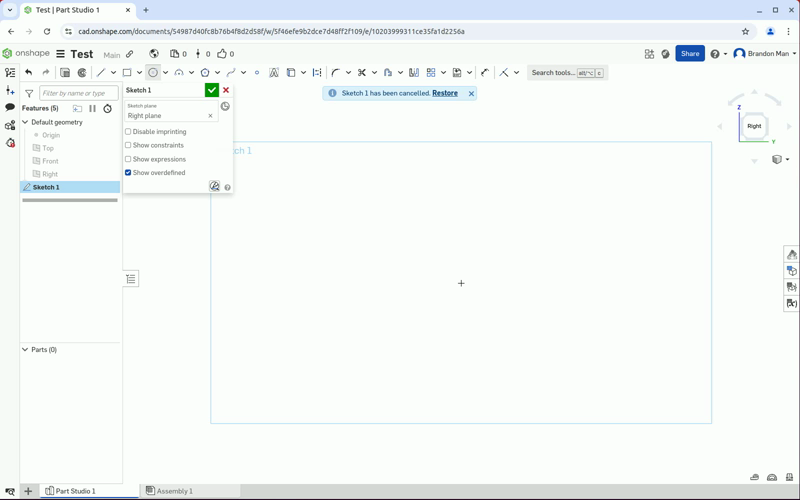
key_up(shift)
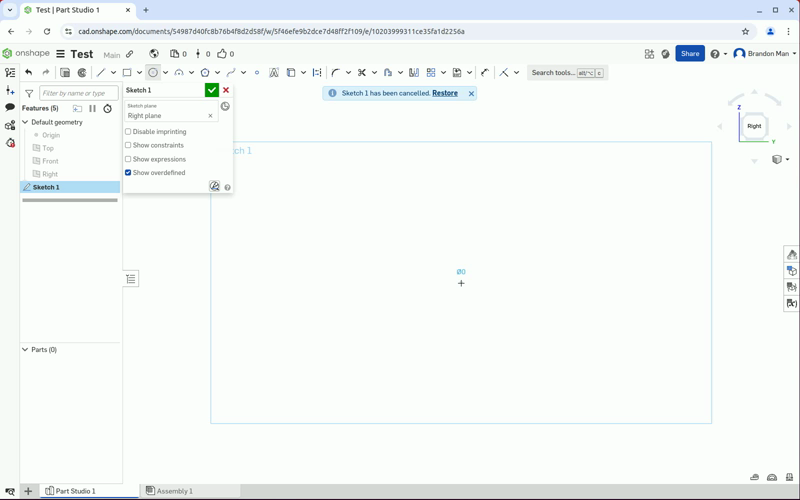
mouse_move(498, 282)
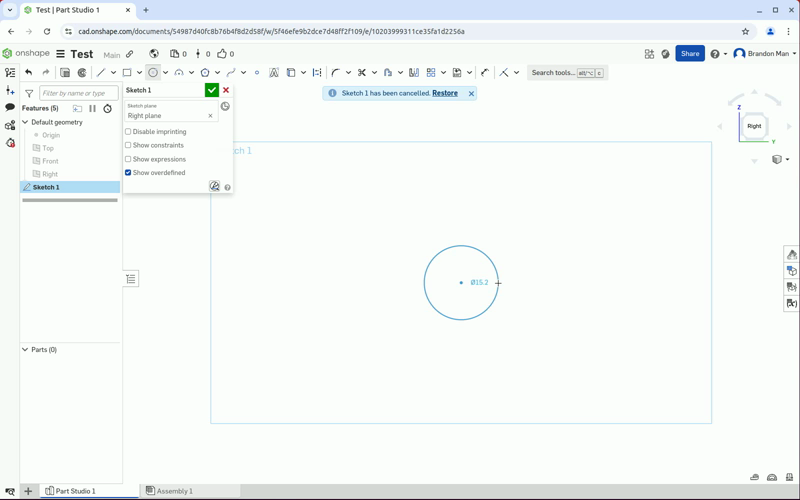
click(498, 282)
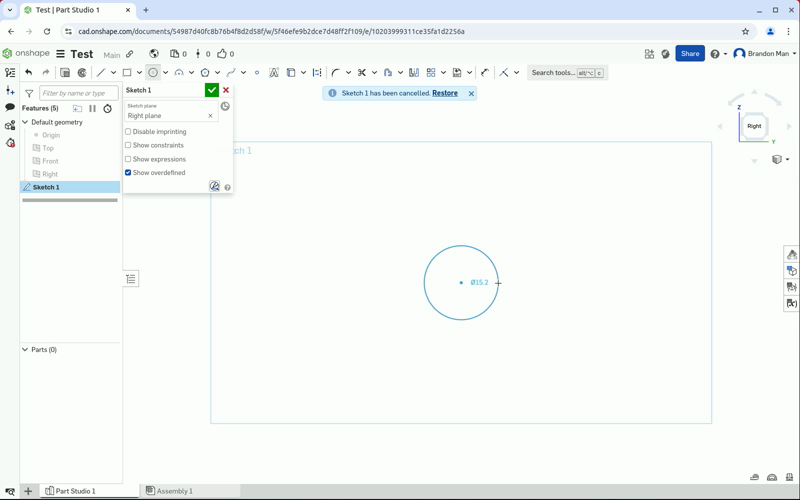
key(esc)
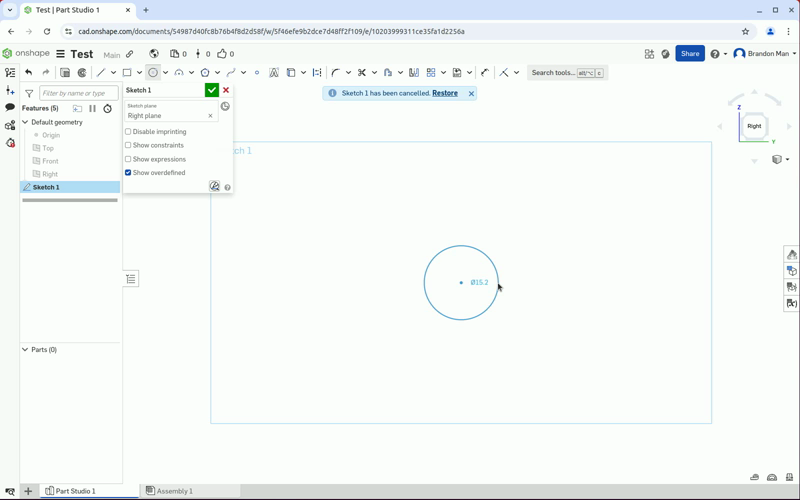
mouse_move(448, 253)
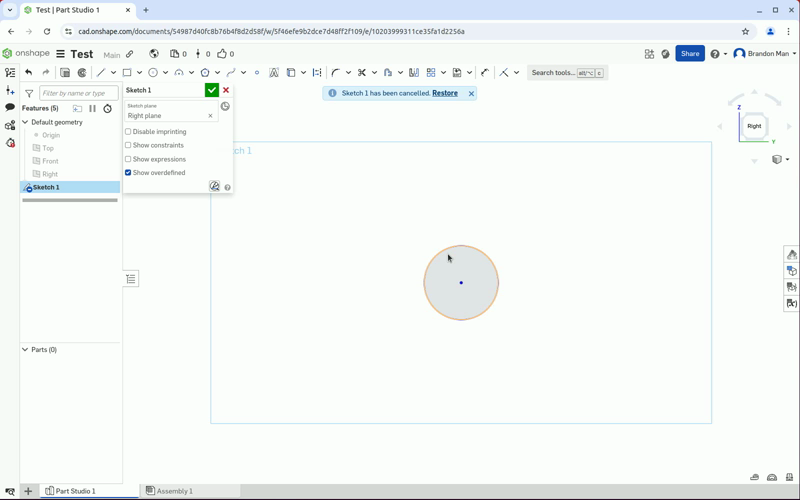
click(448, 253)
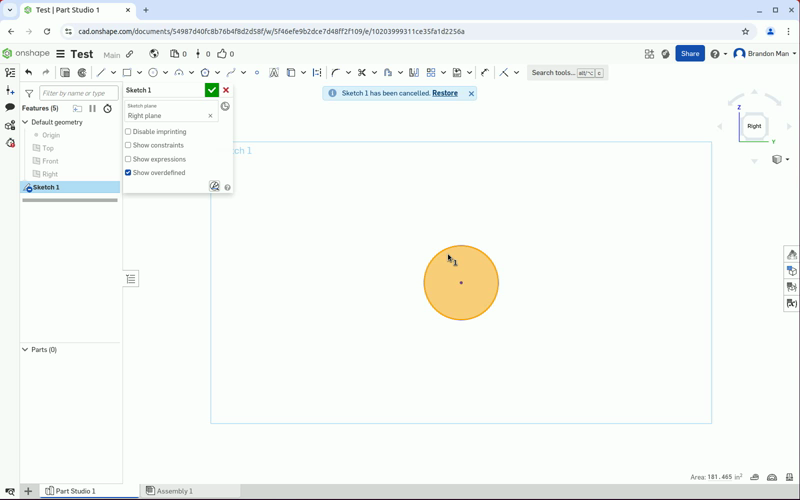
mouse_move(73, 352)
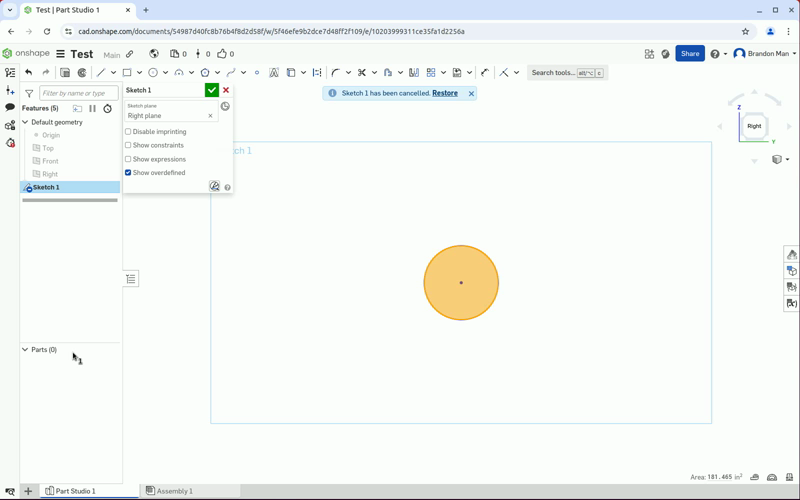
key(shift+y)
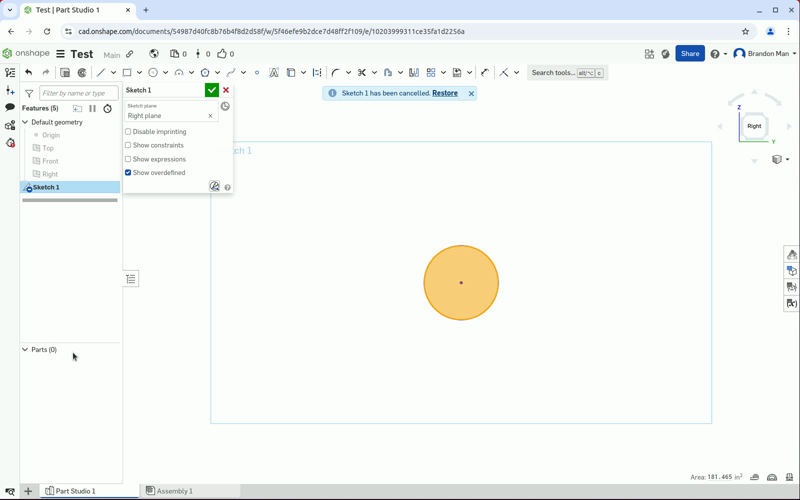
key(shift+e)
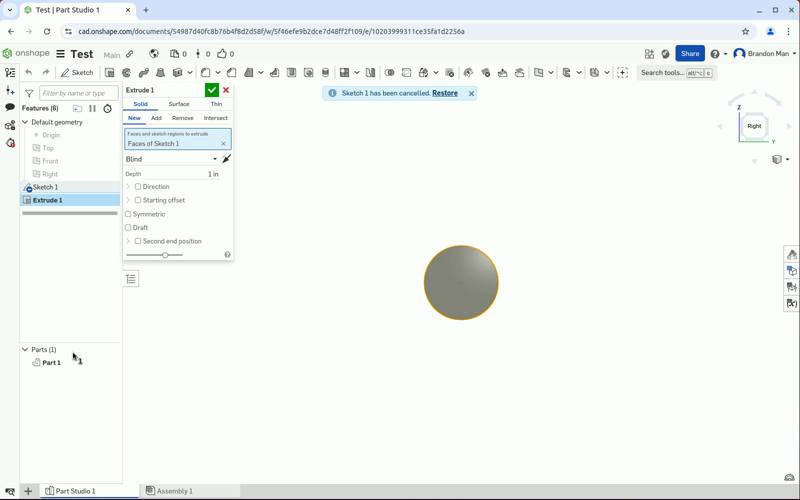
mouse_move(143, 106)
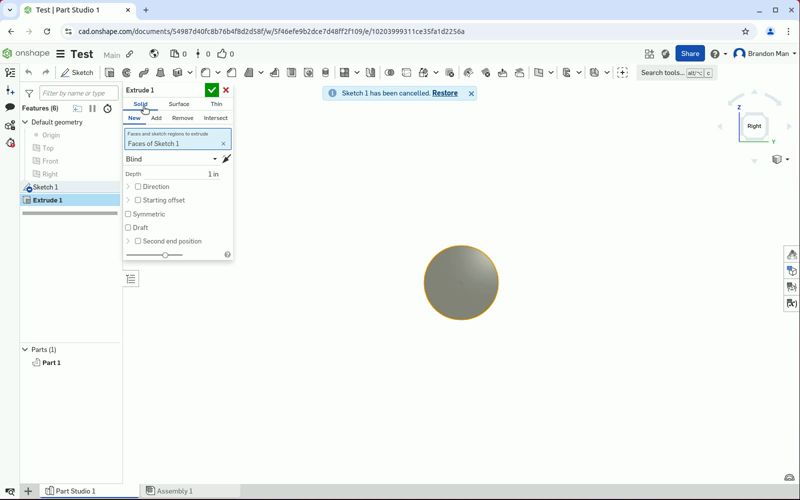
click(143, 106)
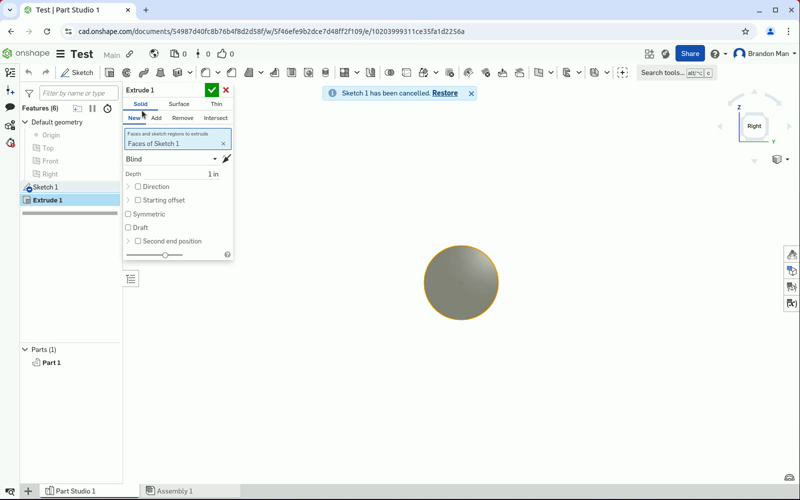
mouse_move(137, 120)
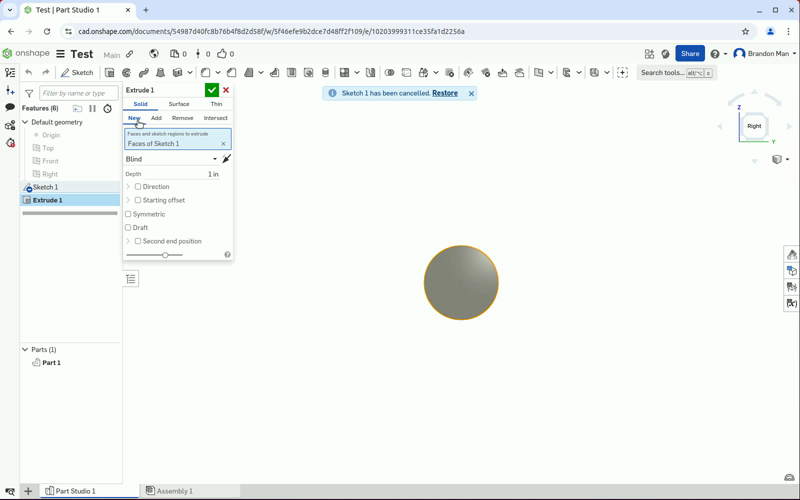
click(137, 120)
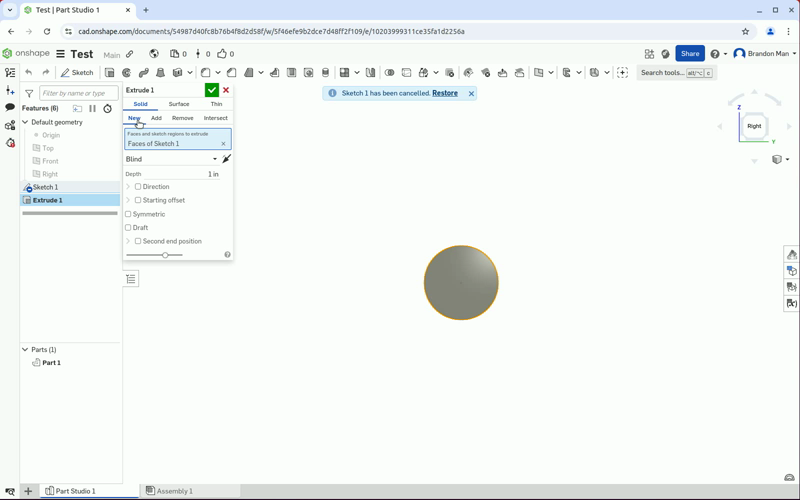
key(tab, 4)
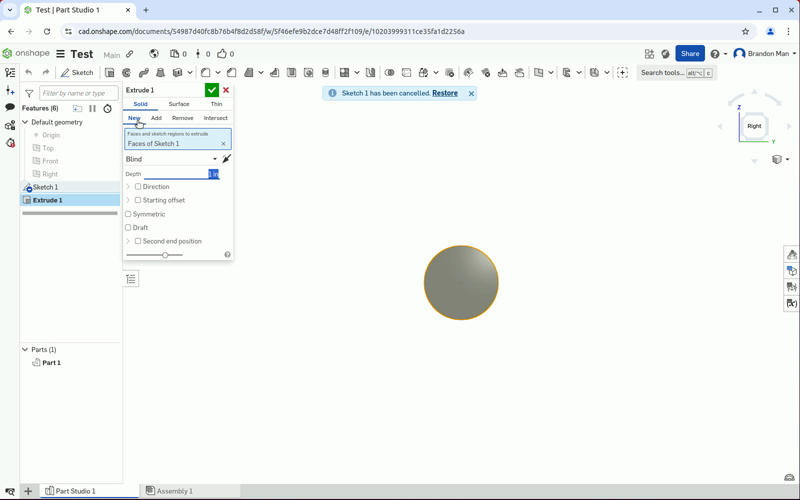
text(-23.108)
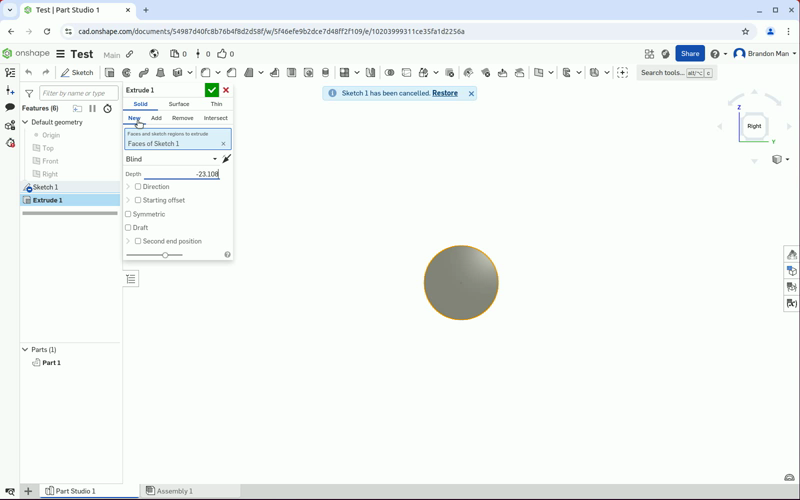
key(enter)
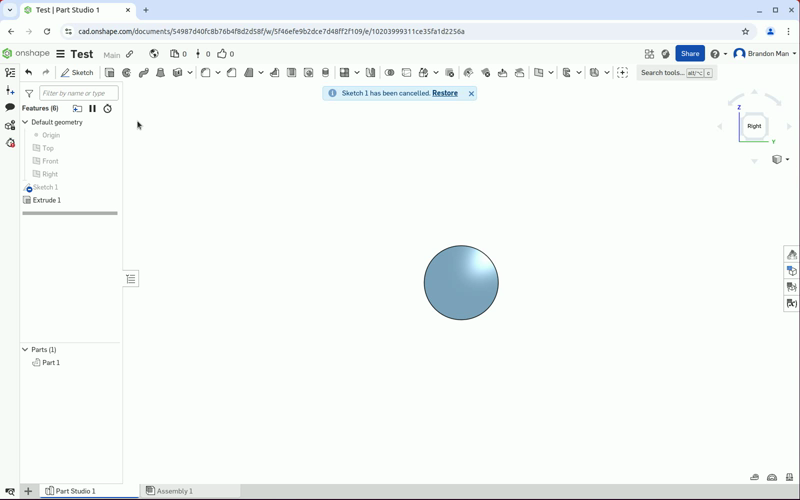
key(shift+h)
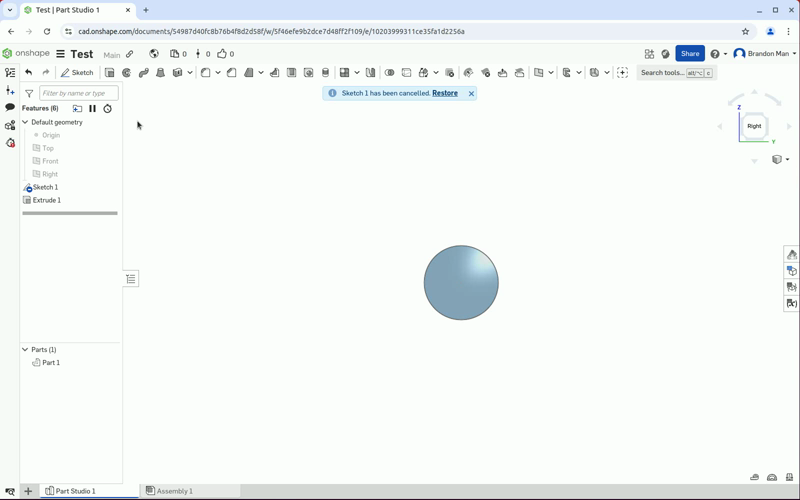
key(shift+h)
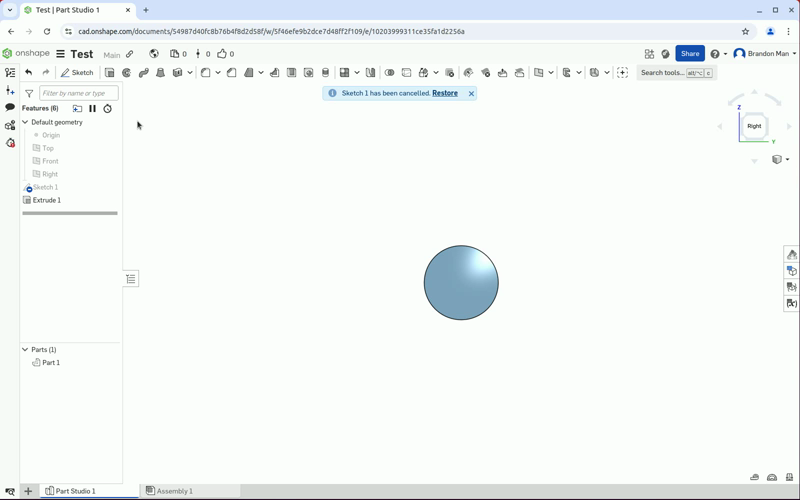
mouse_move(73, 189)
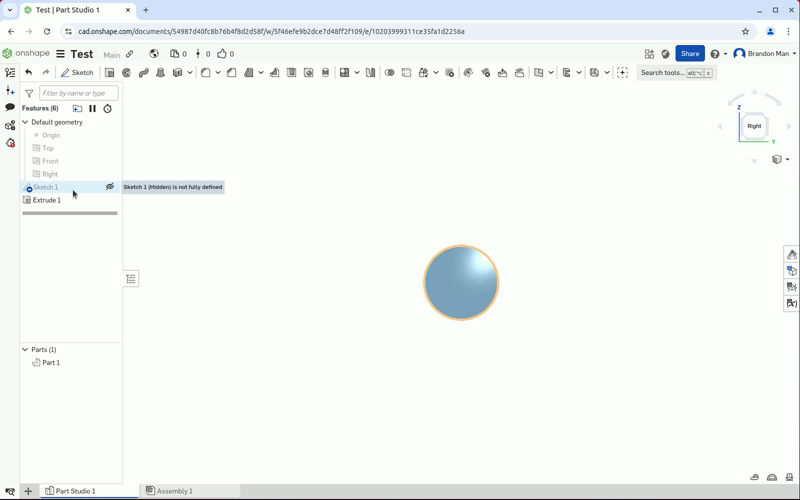
click(73, 189)
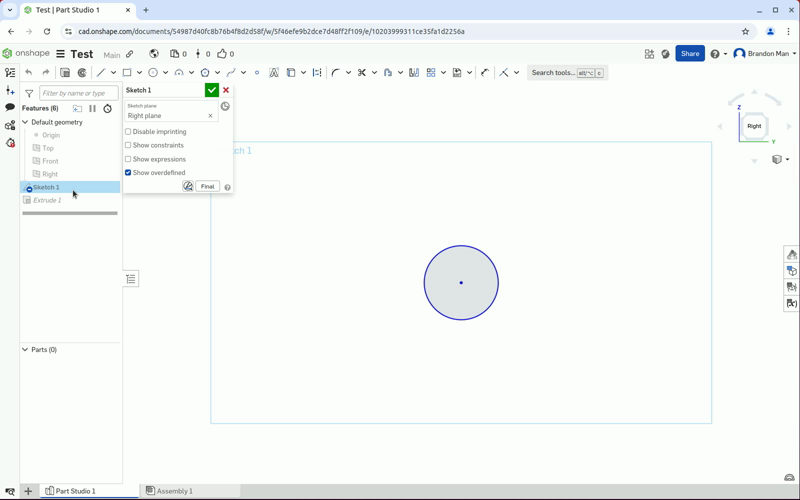
mouse_move(229, 92)
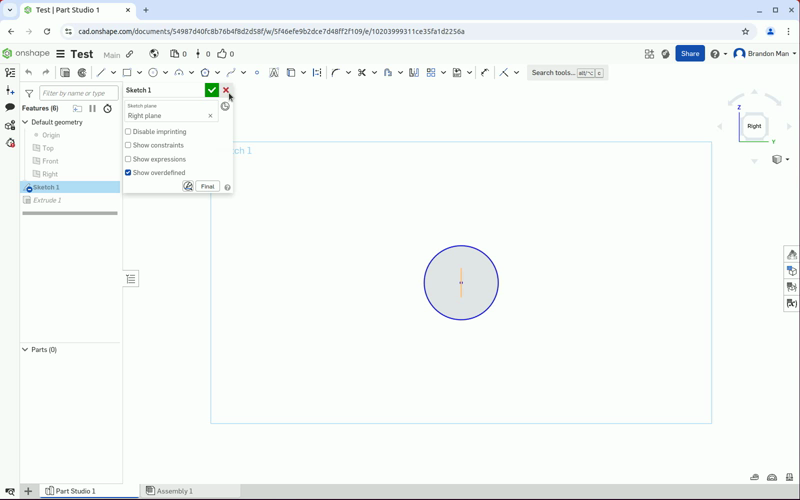
click(229, 92)
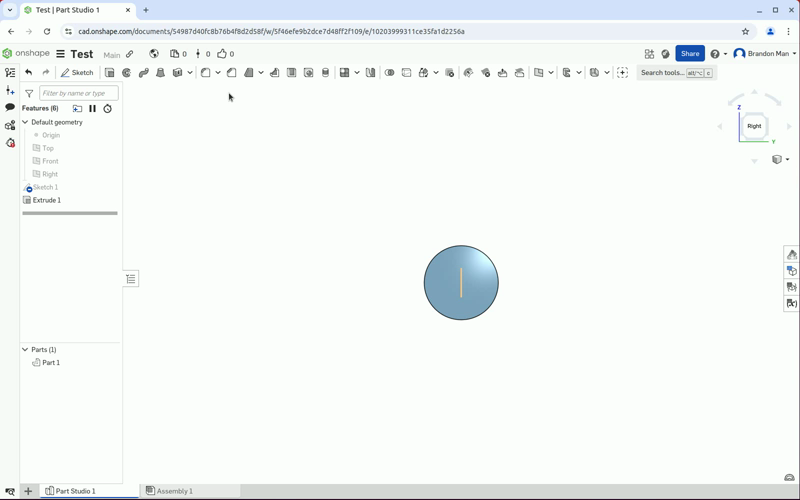
mouse_move(73, 352)
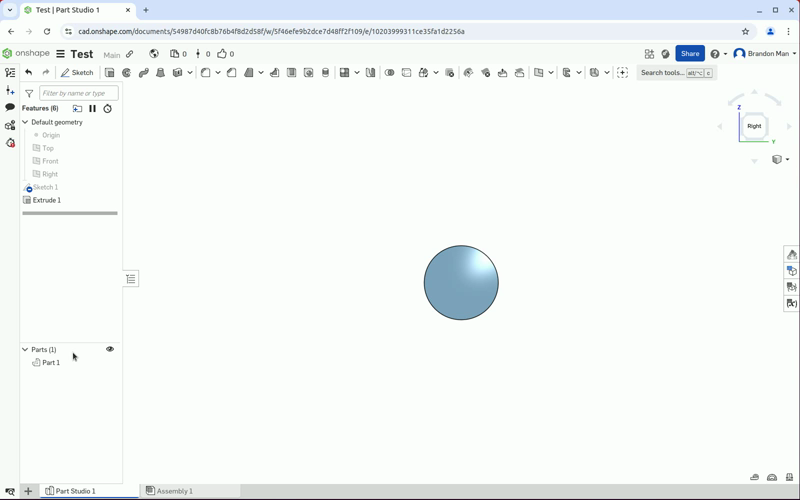
key(y)
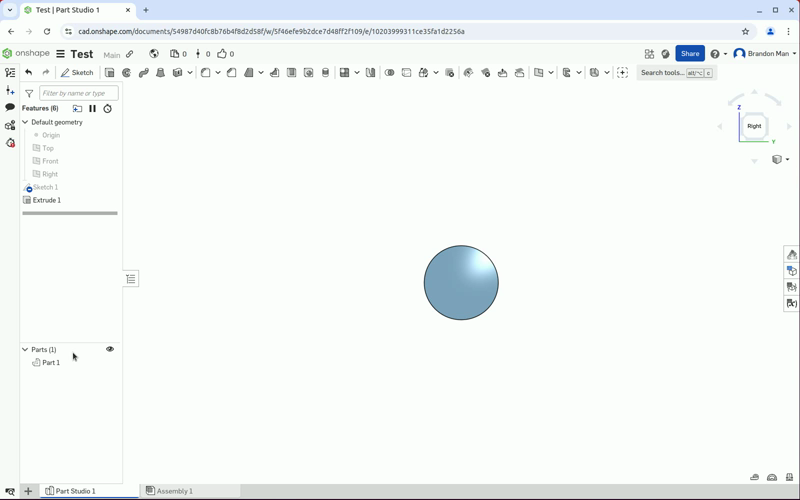
key(shift+p)
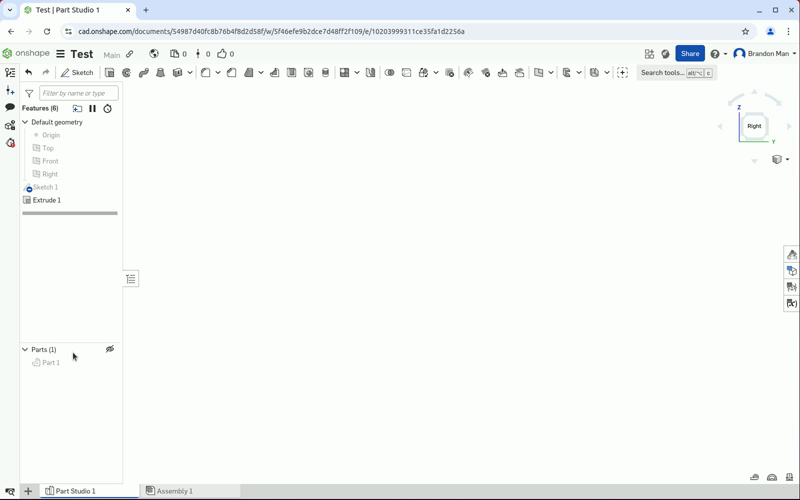
key(space)
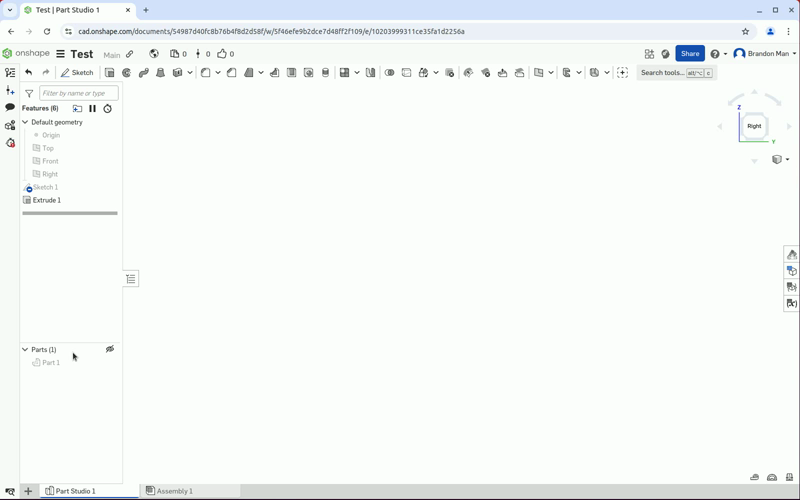
key_down(shift)
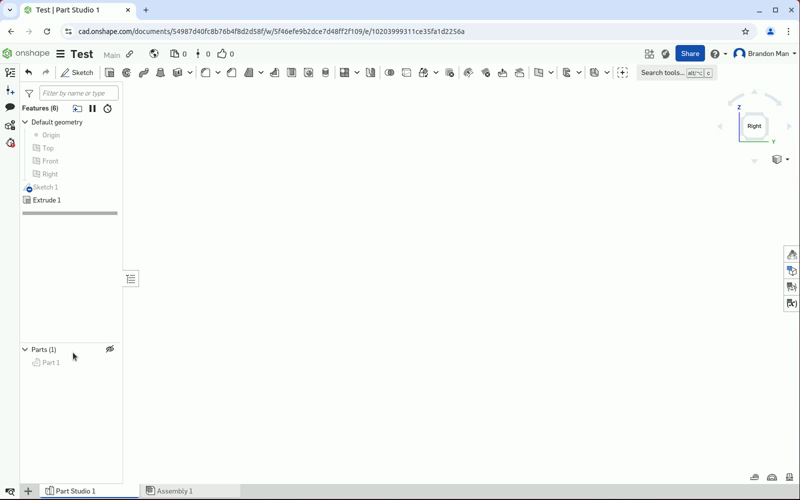
key(right)
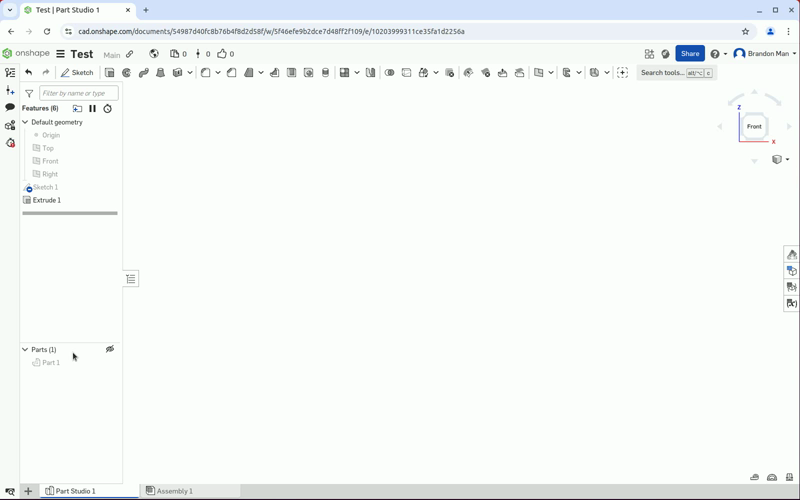
key_up(shift)
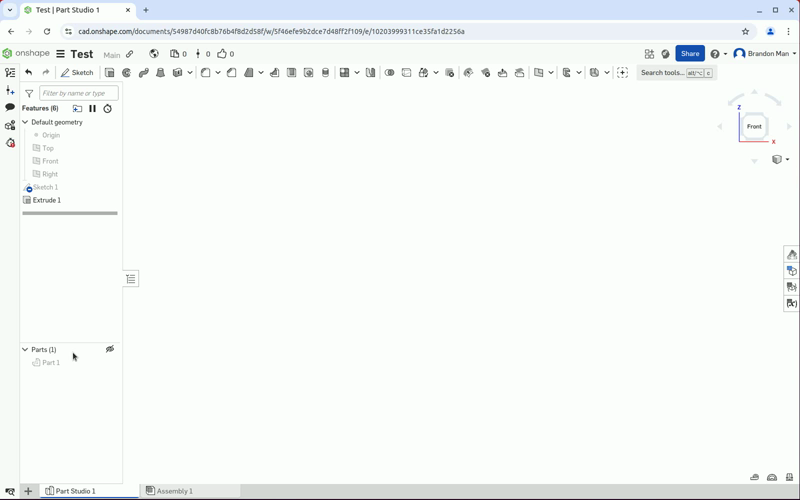
mouse_move(73, 352)
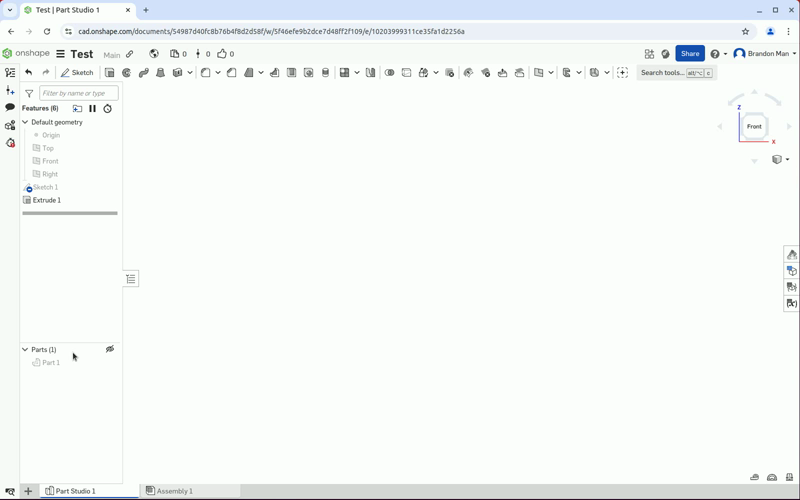
key(shift+y)
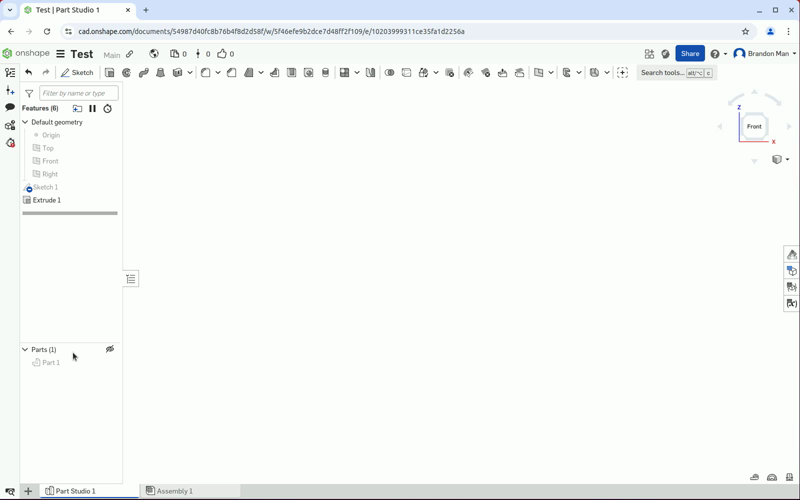
key(shift+s)
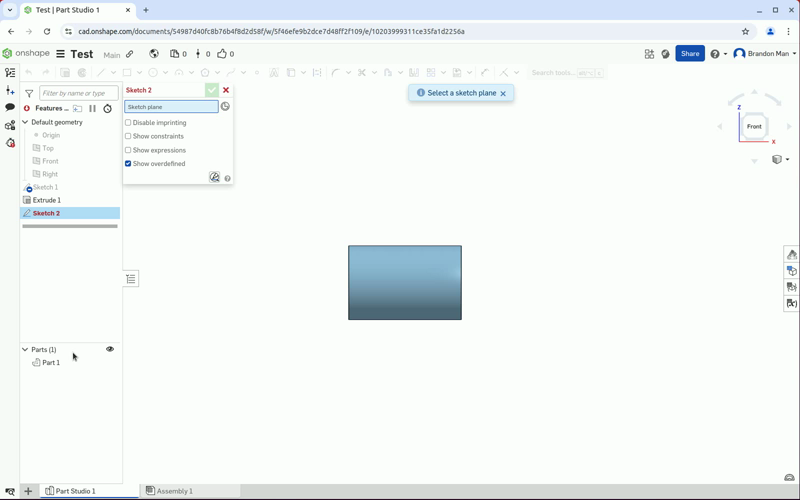
mouse_move(73, 163)
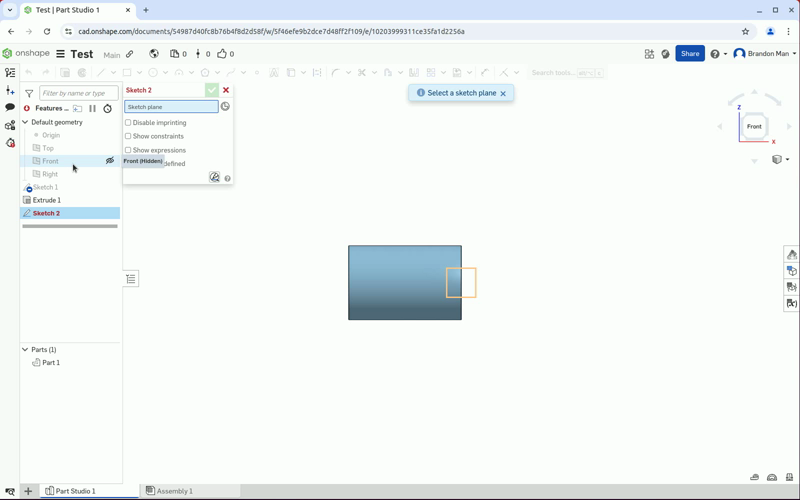
click(73, 163)
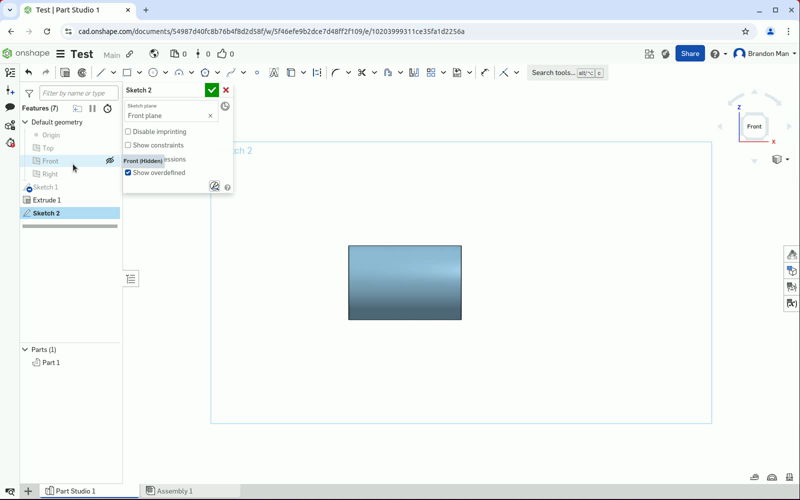
mouse_move(73, 352)
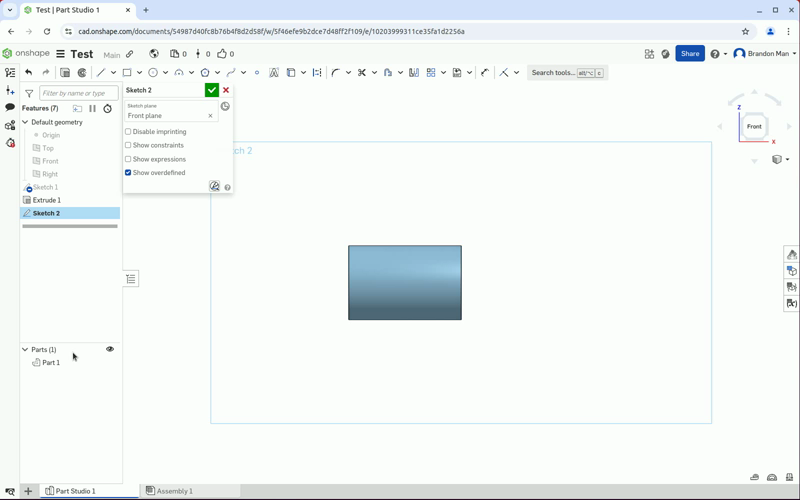
key(y)
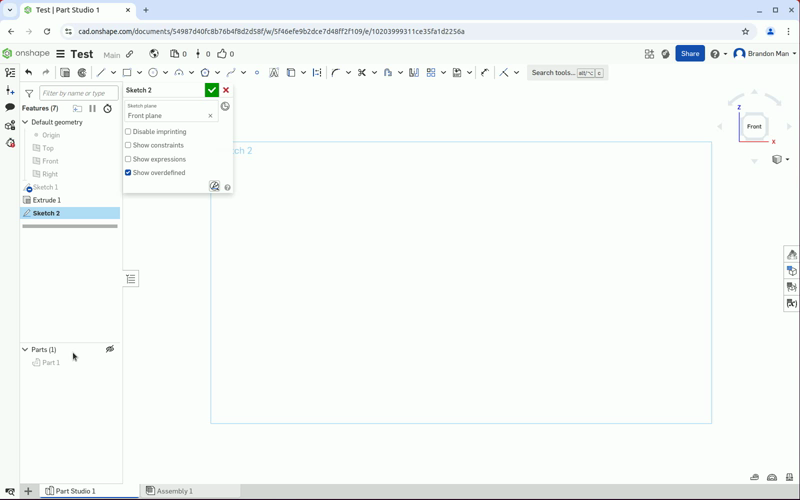
key(l)
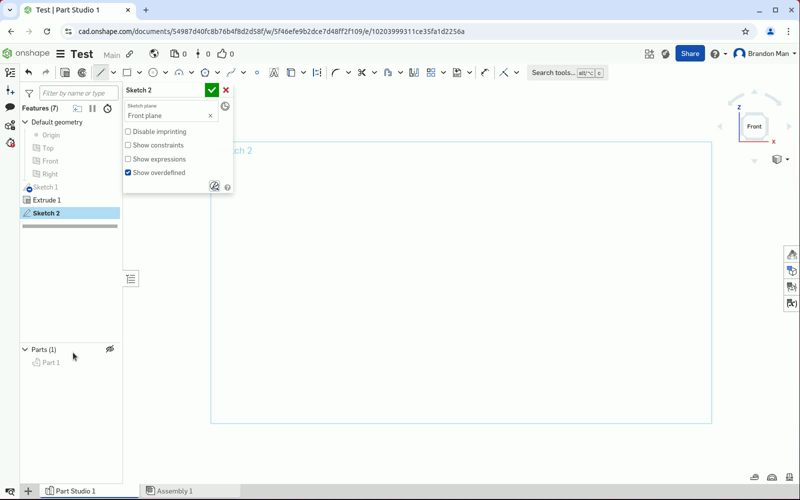
key_down(shift)
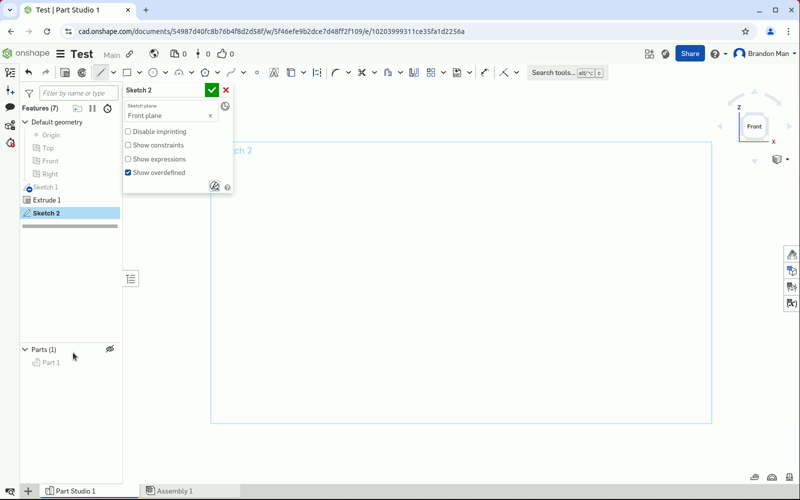
mouse_move(348, 320)
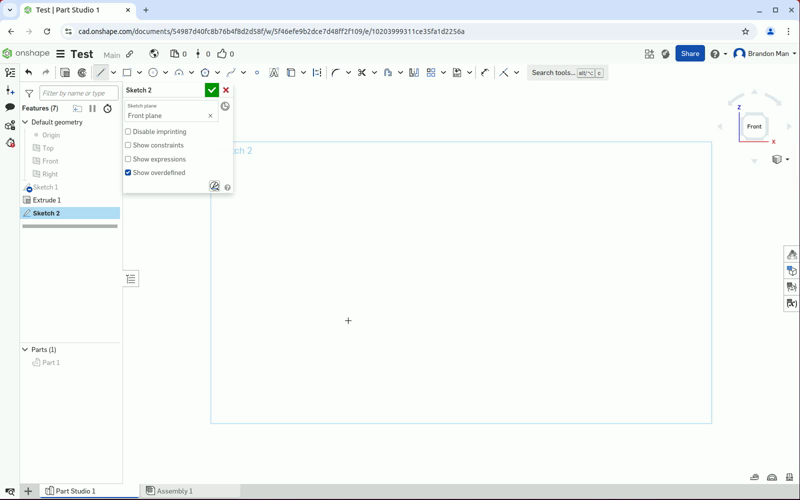
click(348, 320)
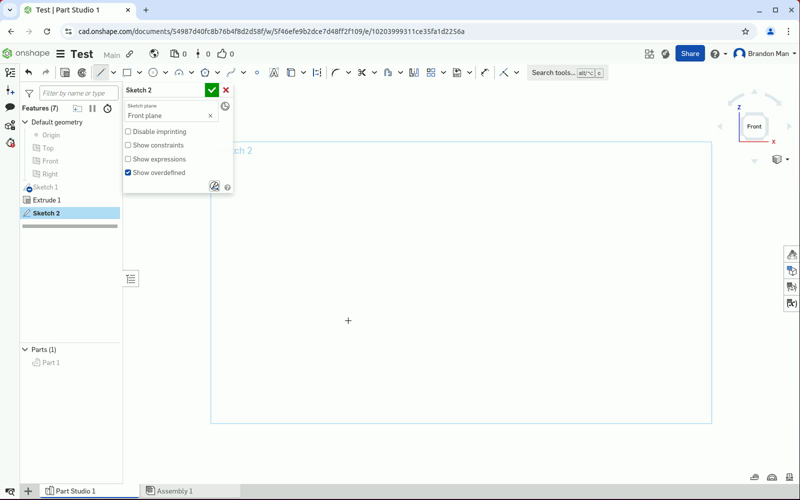
key_up(shift)
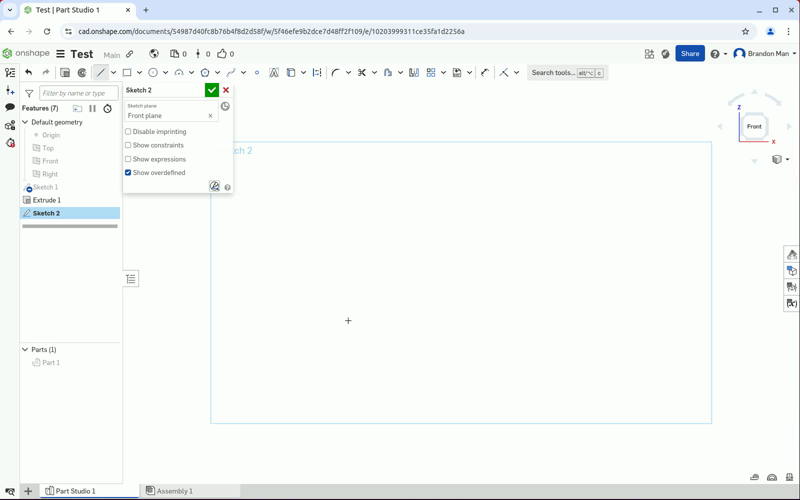
key_down(shift)
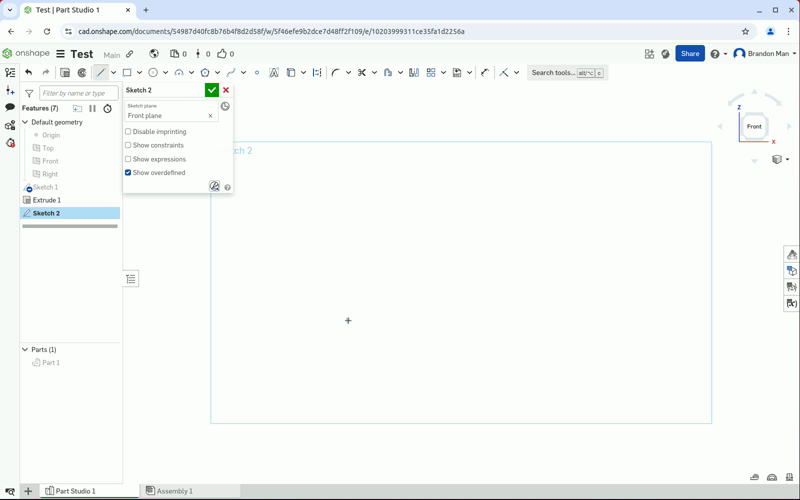
mouse_move(422, 320)
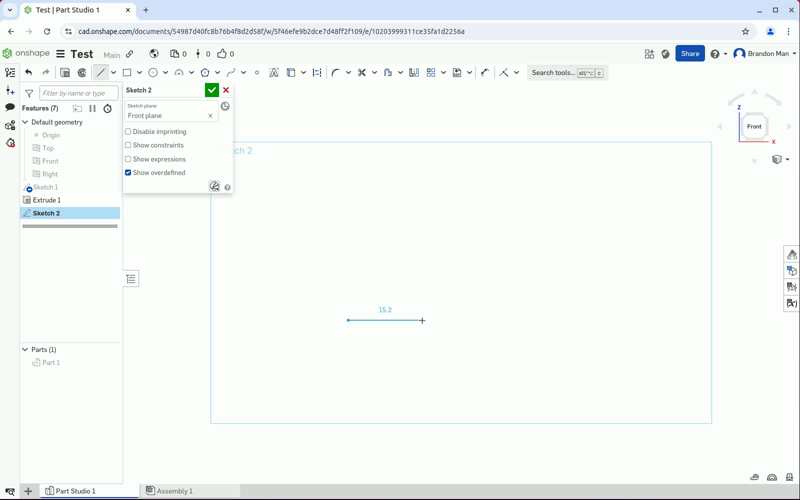
click(422, 320)
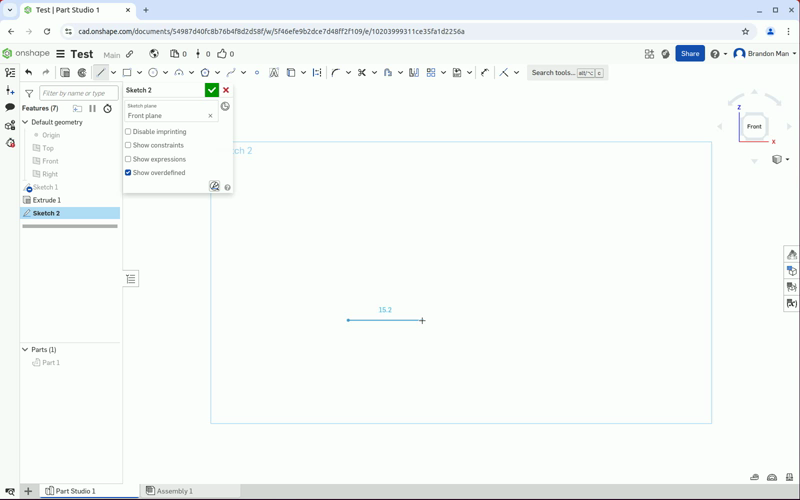
key_up(shift)
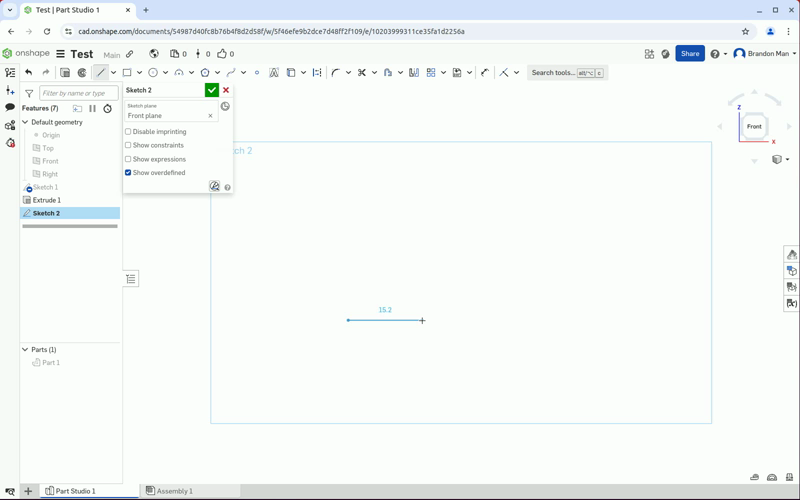
key_down(shift)
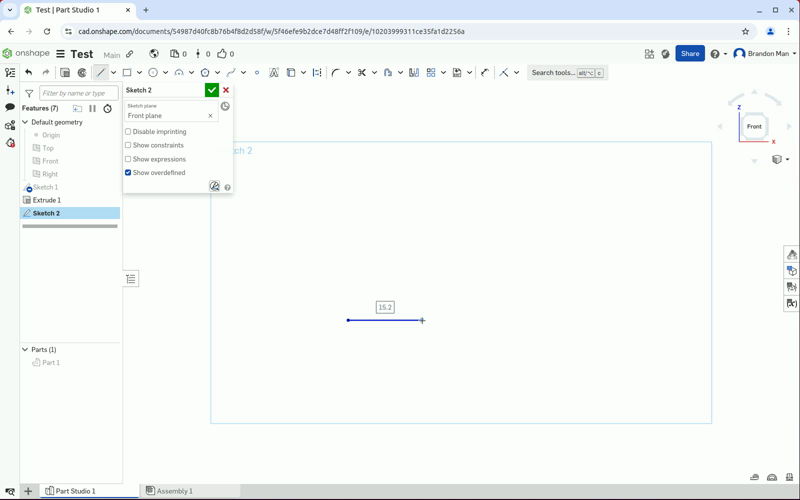
mouse_move(348, 246)
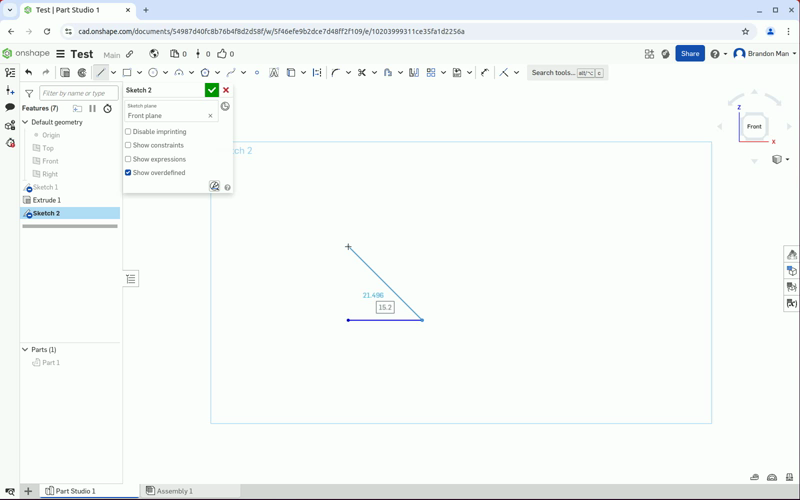
click(348, 246)
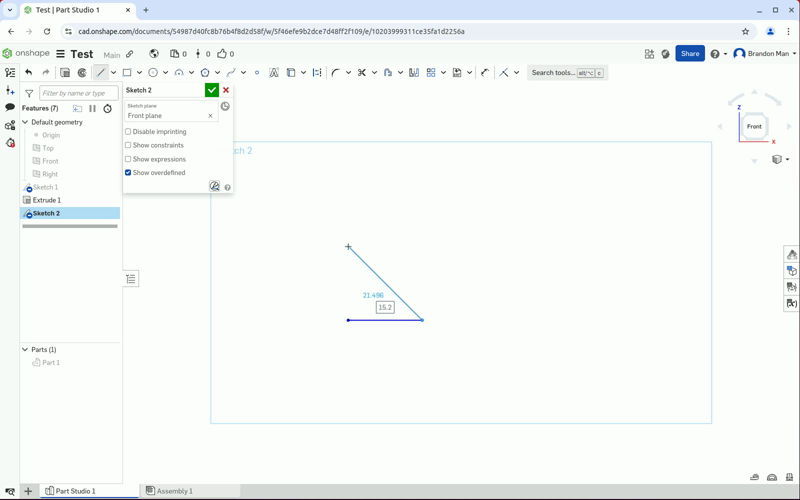
key_up(shift)
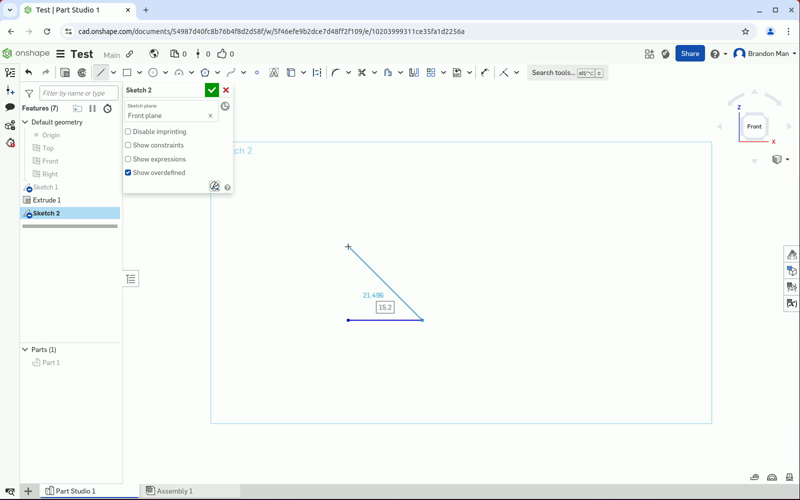
key_down(shift)
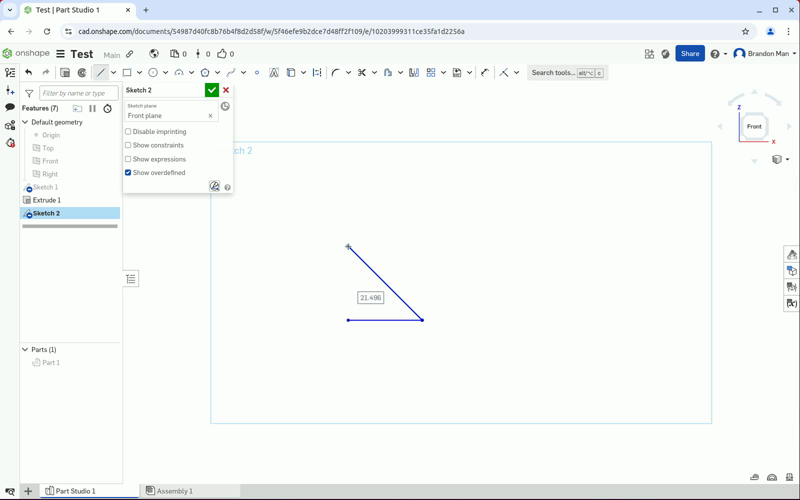
mouse_move(348, 320)
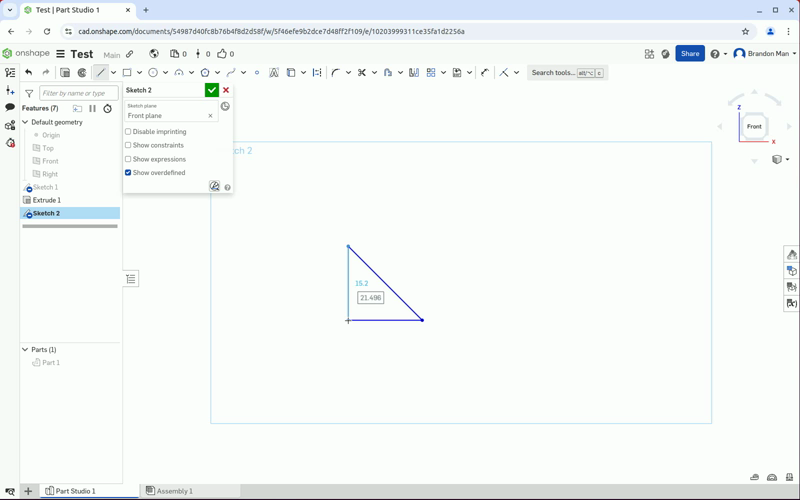
key_up(shift)
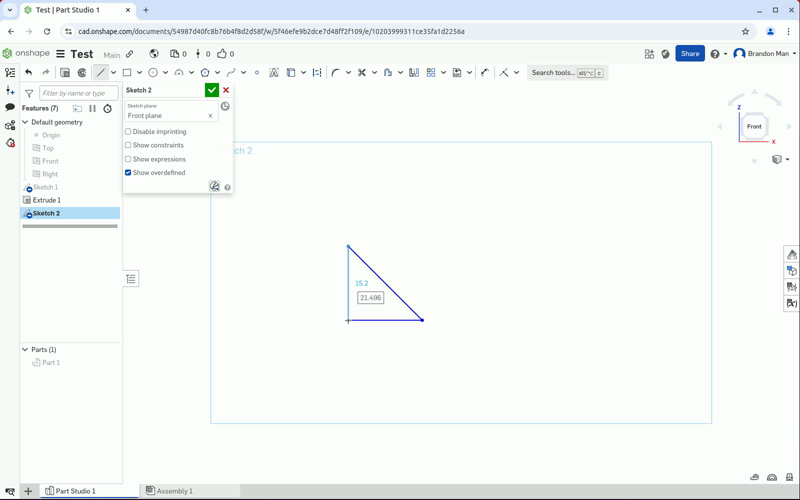
click(348, 320)
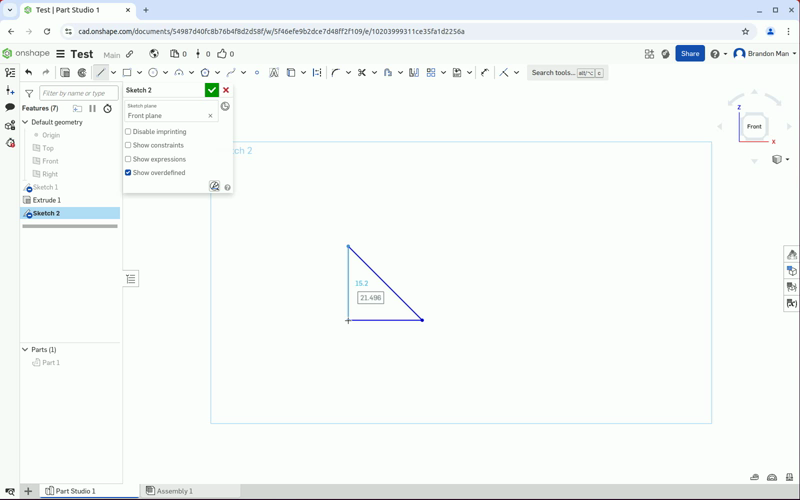
key(esc)
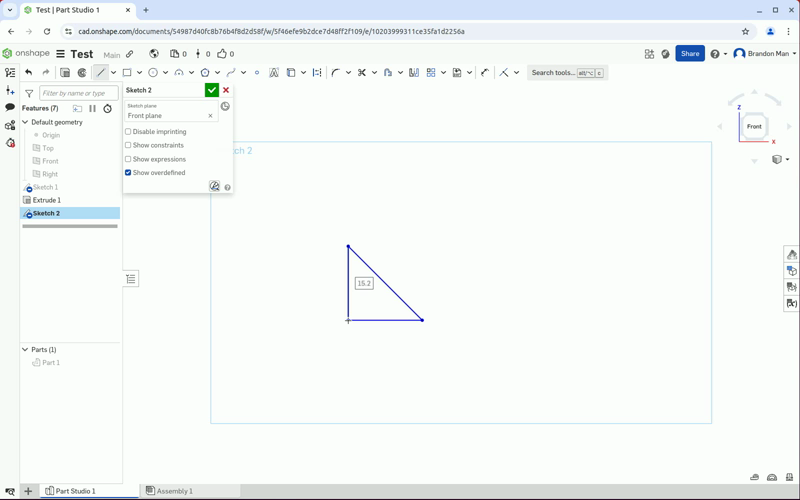
mouse_move(403, 311)
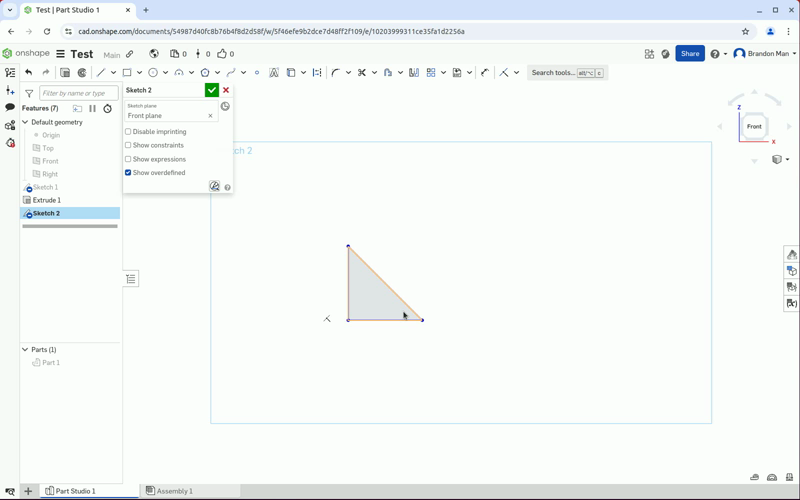
click(403, 311)
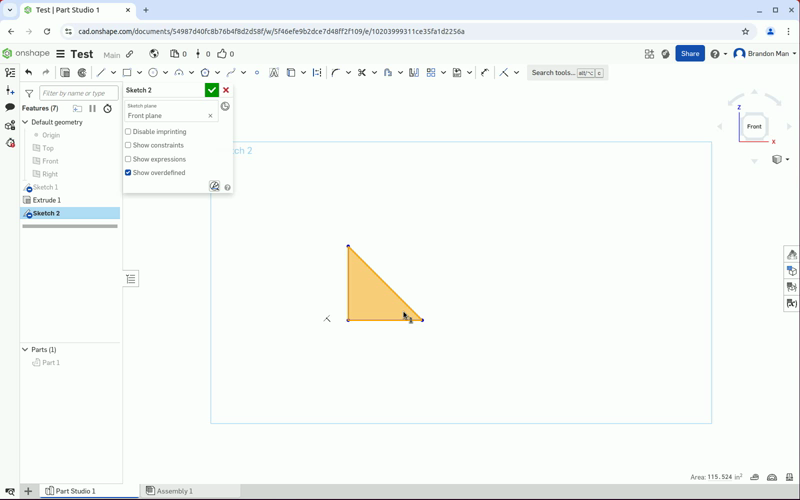
mouse_move(73, 352)
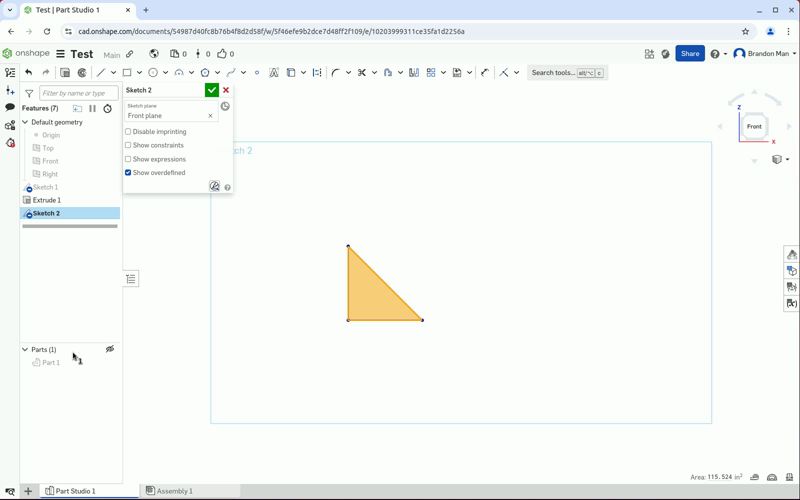
key(shift+y)
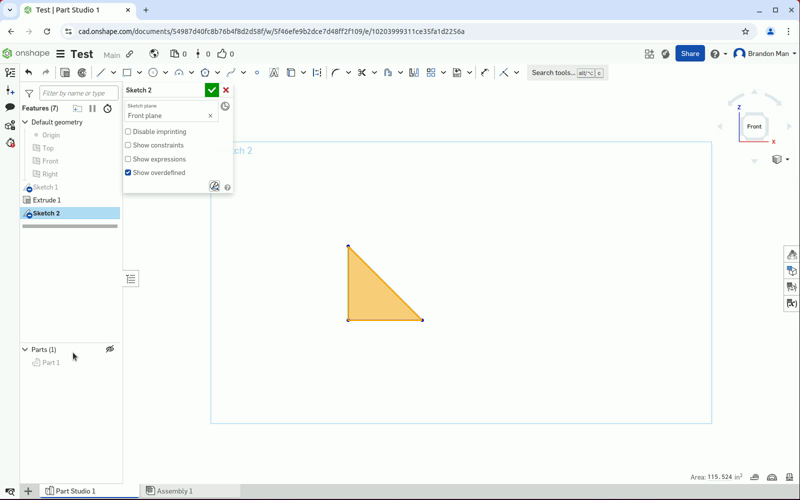
key(shift+e)
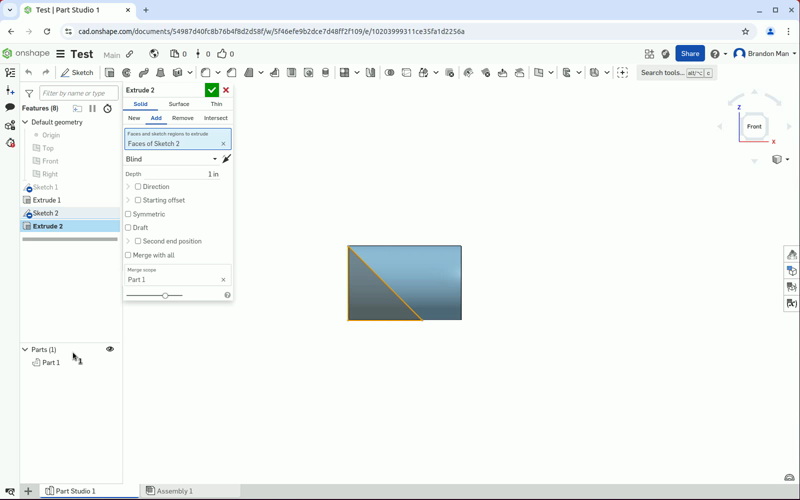
mouse_move(143, 106)
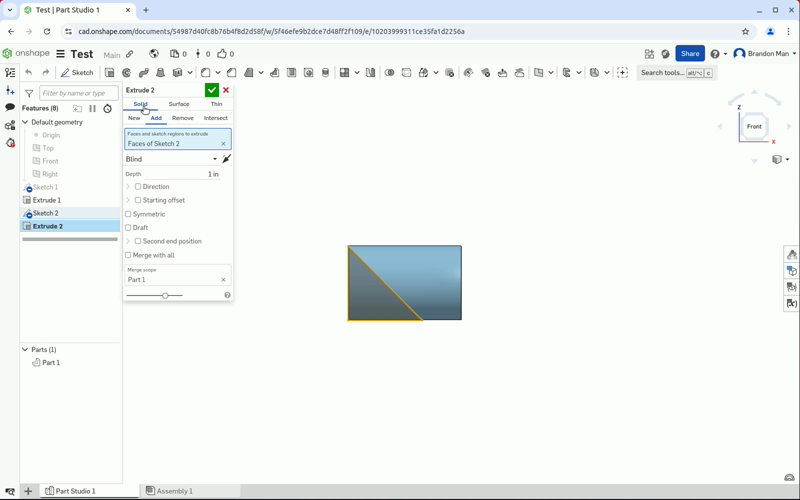
click(143, 106)
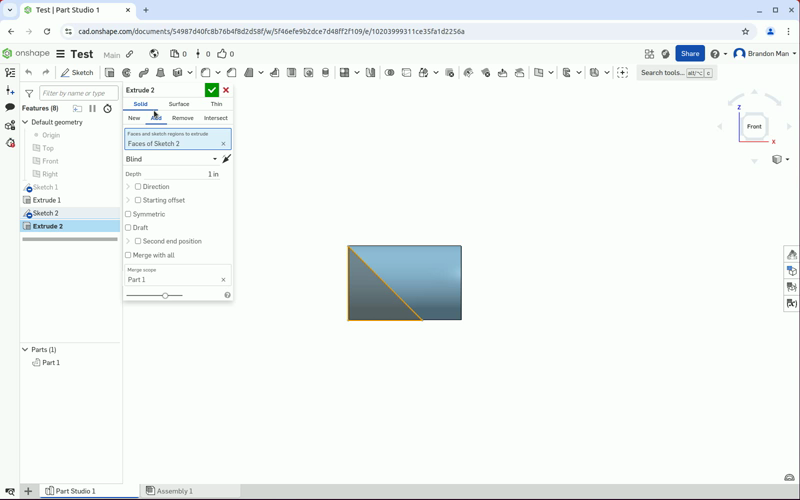
mouse_move(186, 120)
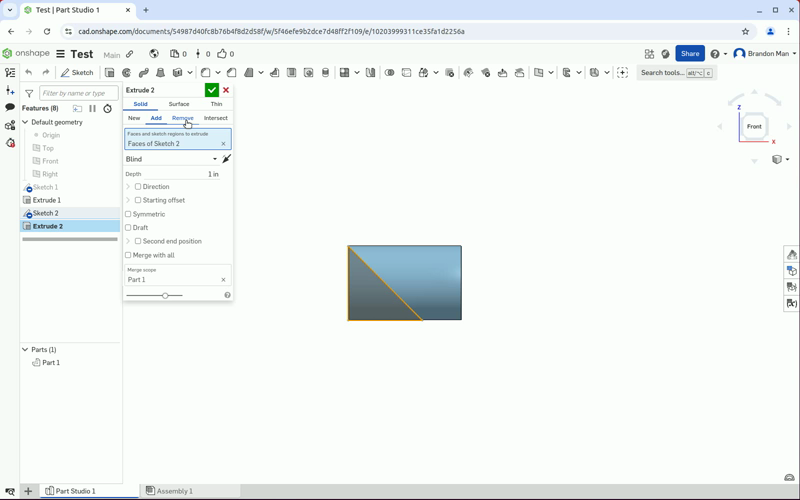
click(186, 120)
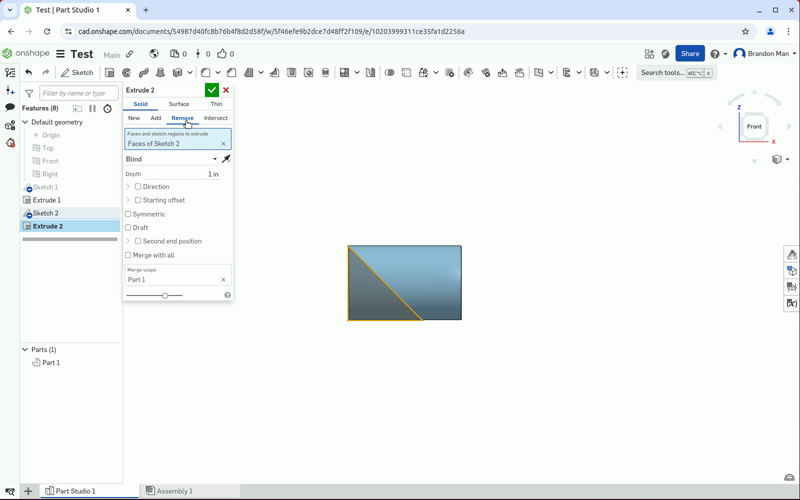
key(tab, 4)
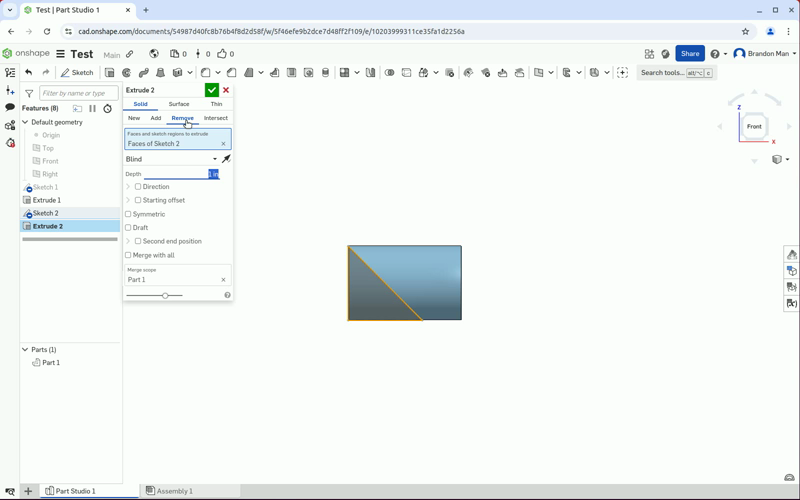
text(-17.332)
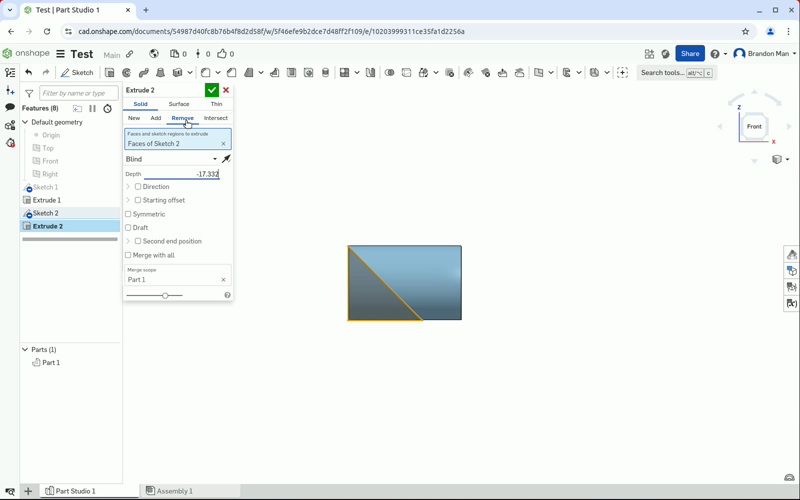
key(tab, 3)
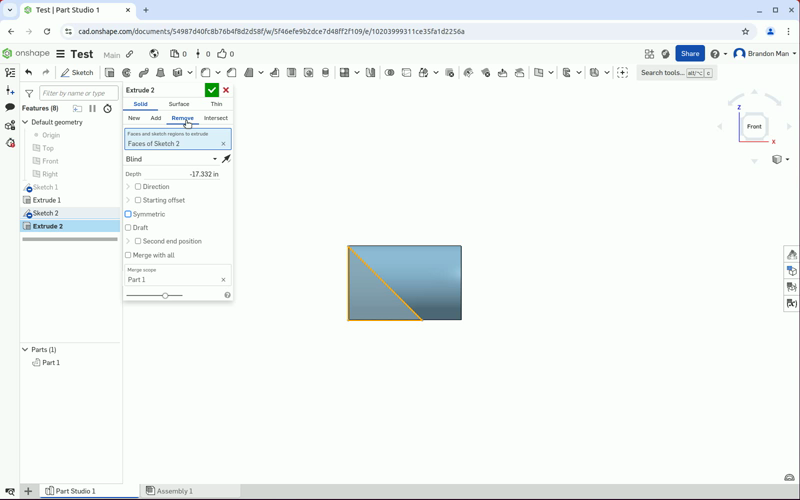
key(space)
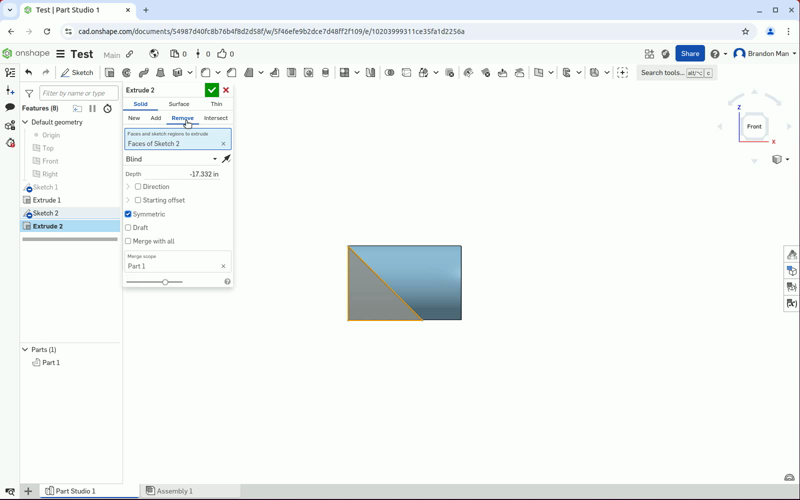
key(tab, 2)
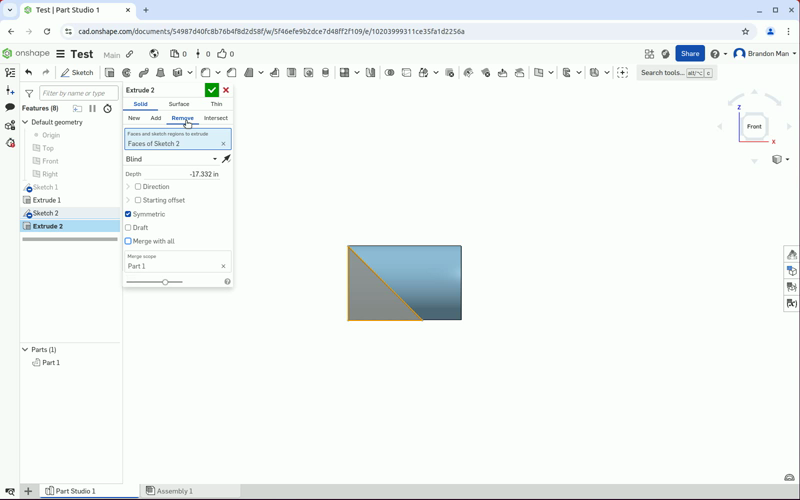
key(space)
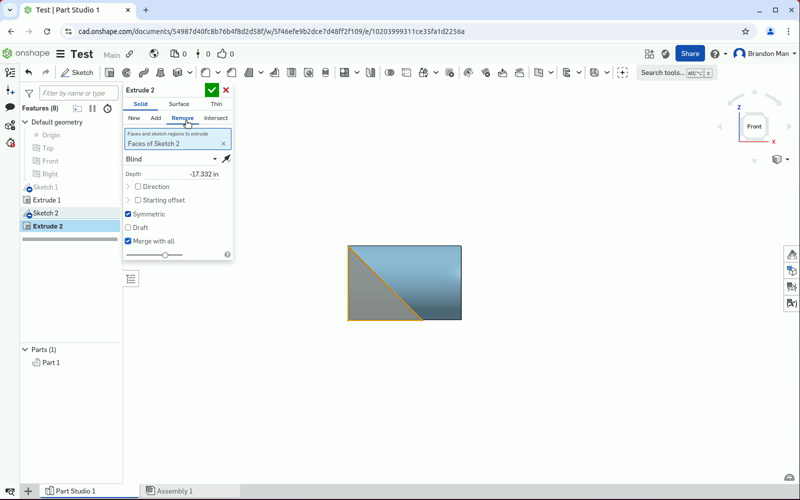
key(enter)
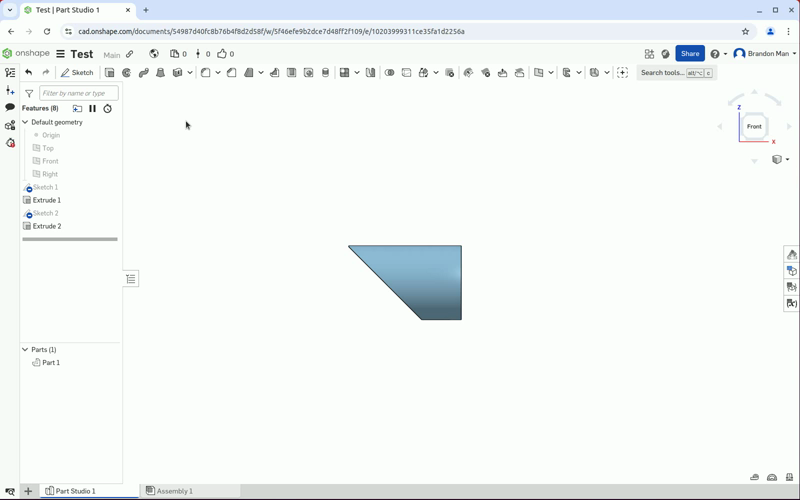
key(shift+h)
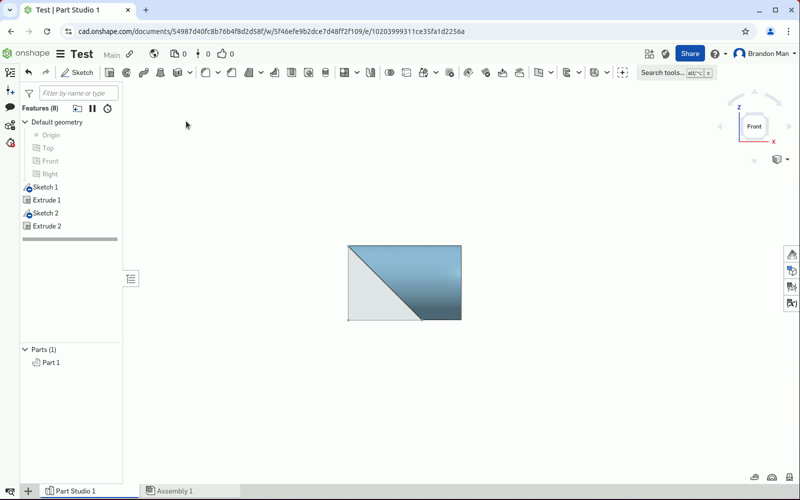
key(shift+h)
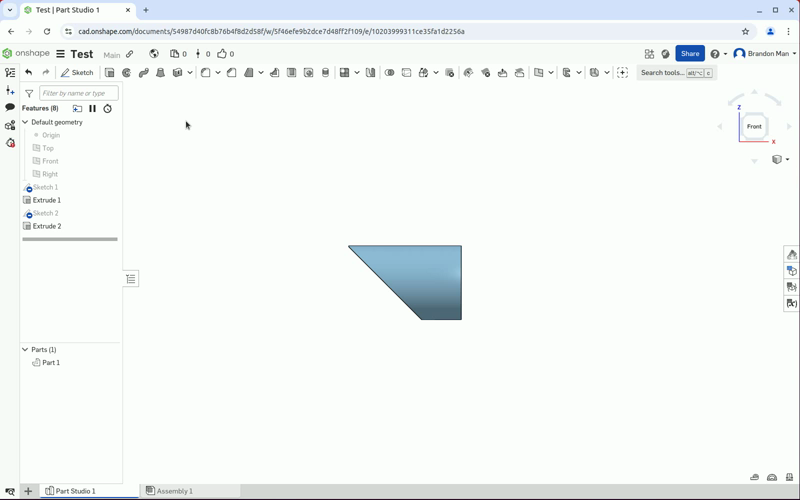
mouse_move(73, 189)
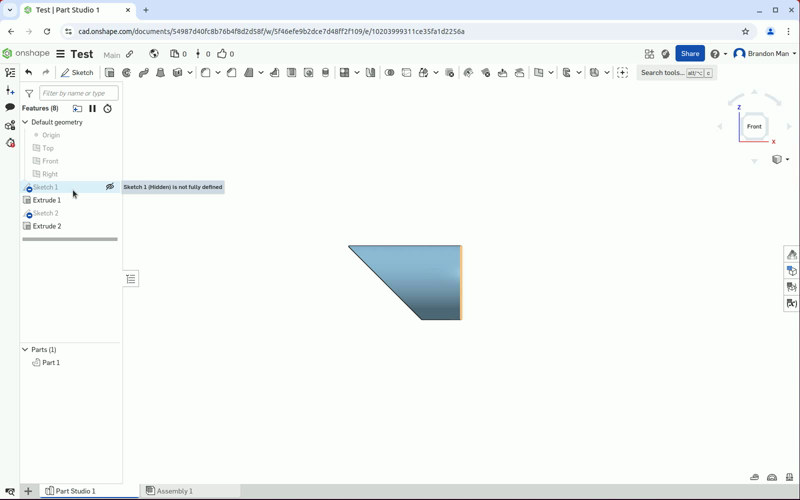
click(73, 189)
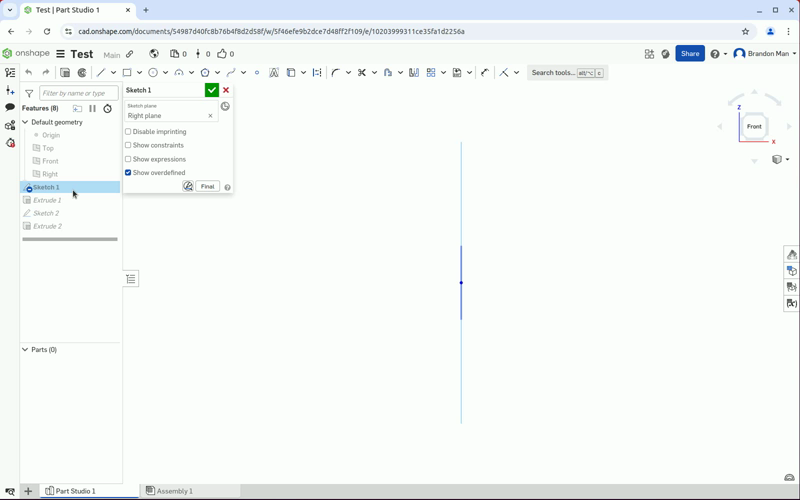
mouse_move(229, 92)
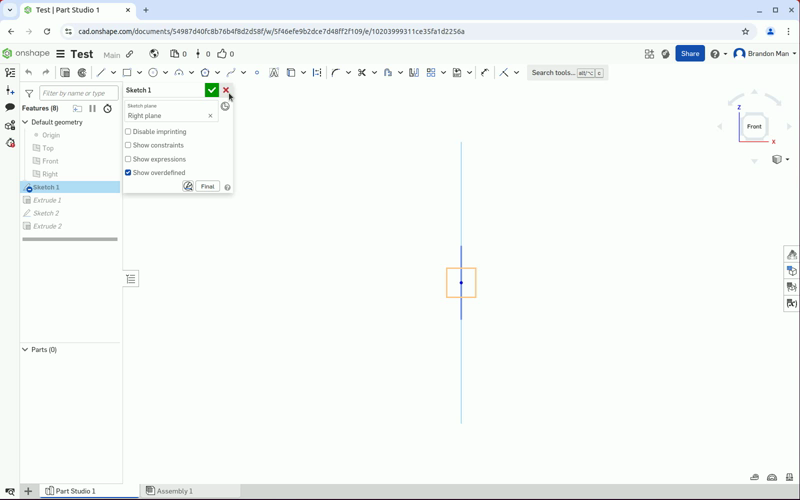
click(229, 92)
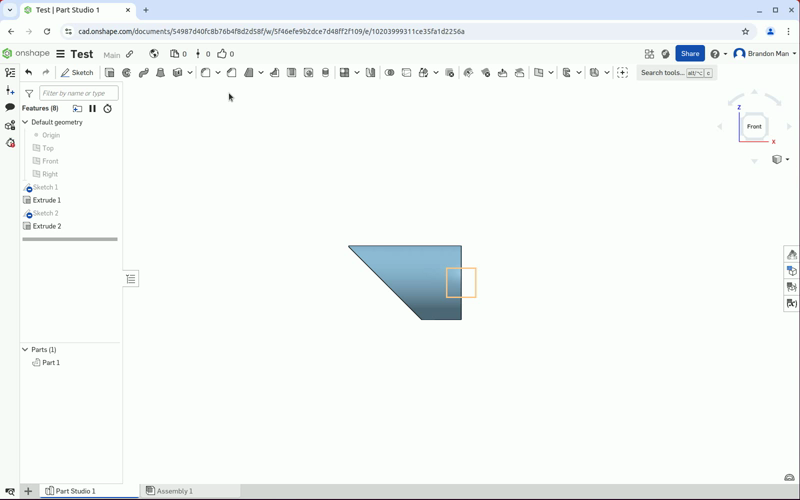
mouse_move(73, 352)
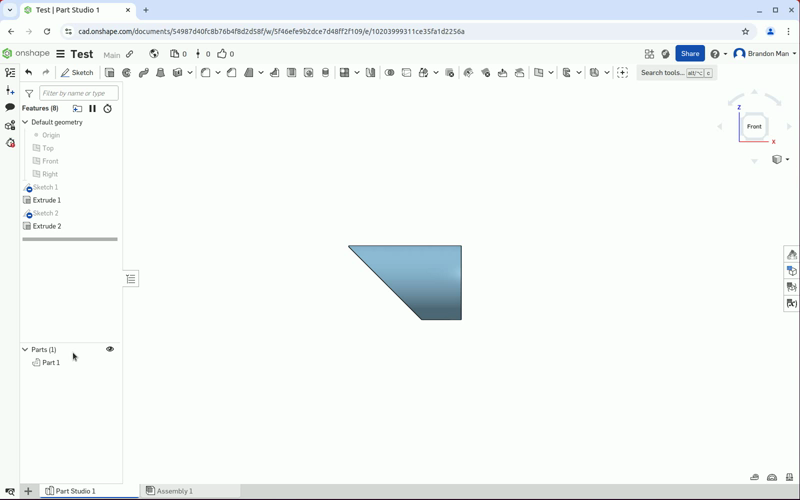
key(y)
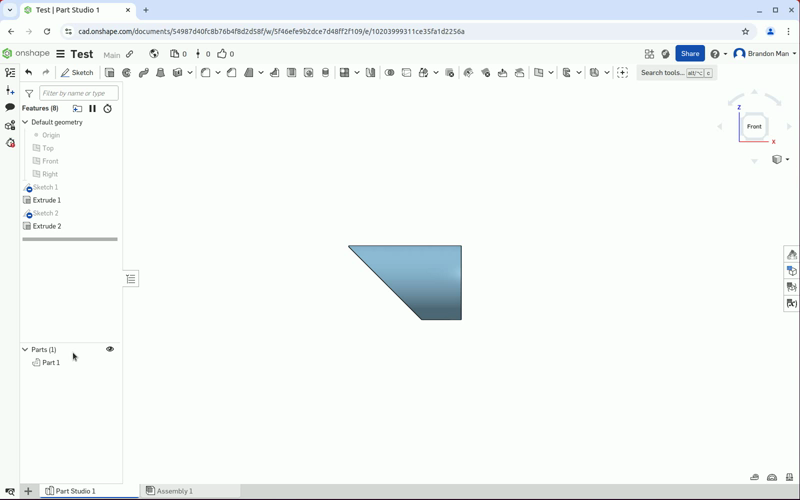
key(shift+p)
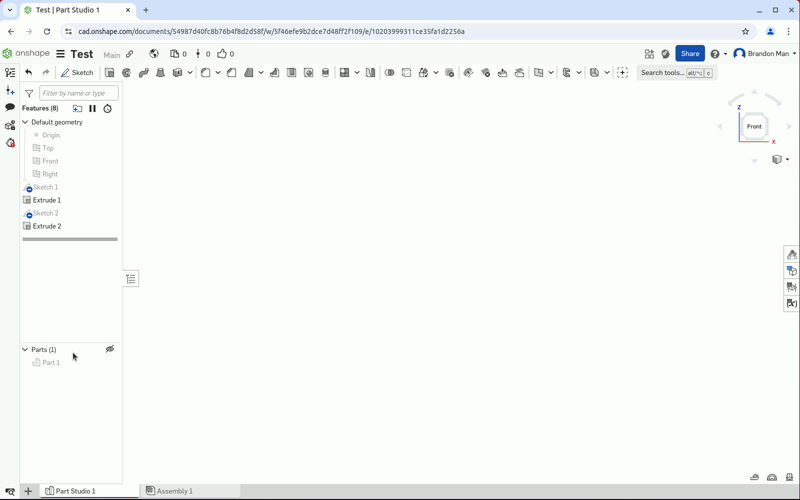
key(space)
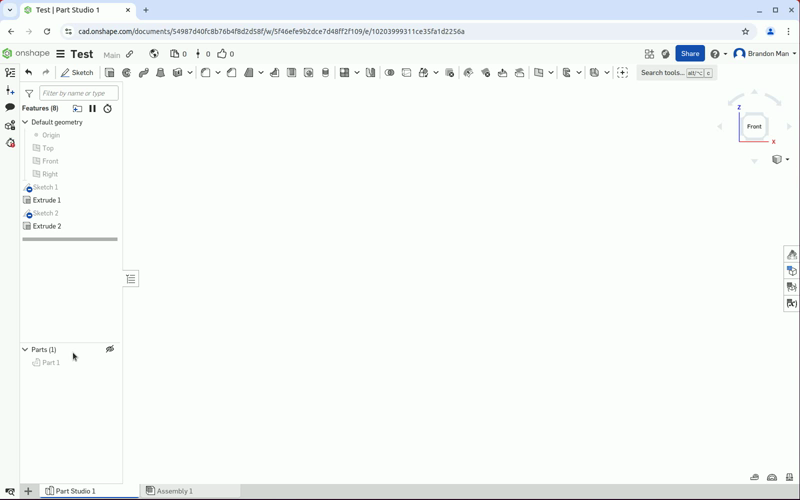
key_down(shift)
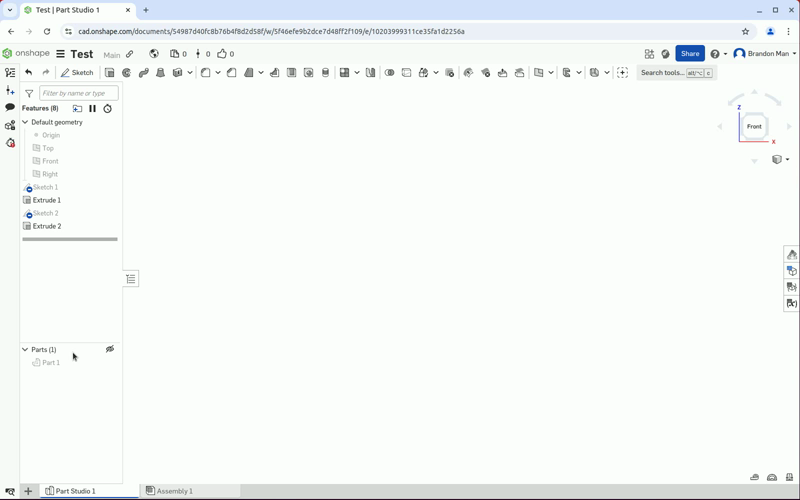
key(left)
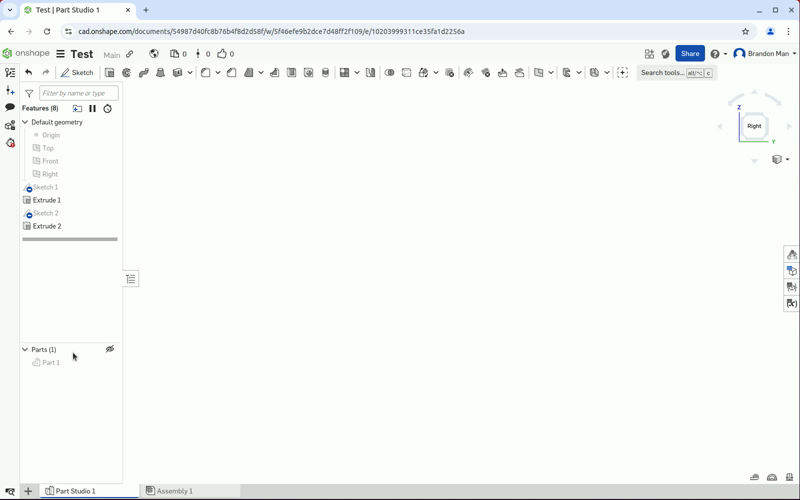
key_up(shift)
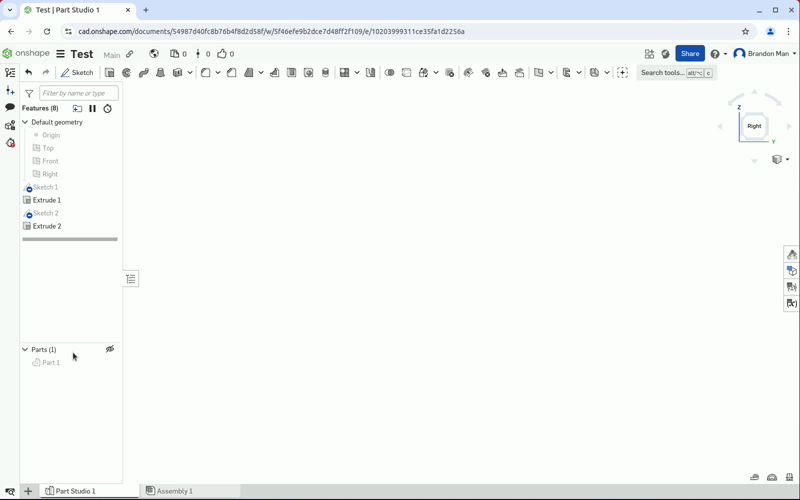
mouse_move(73, 352)
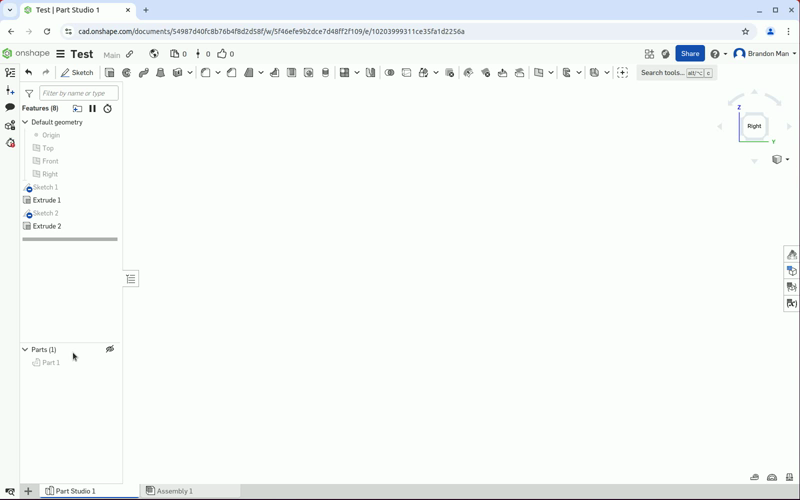
key(shift+y)
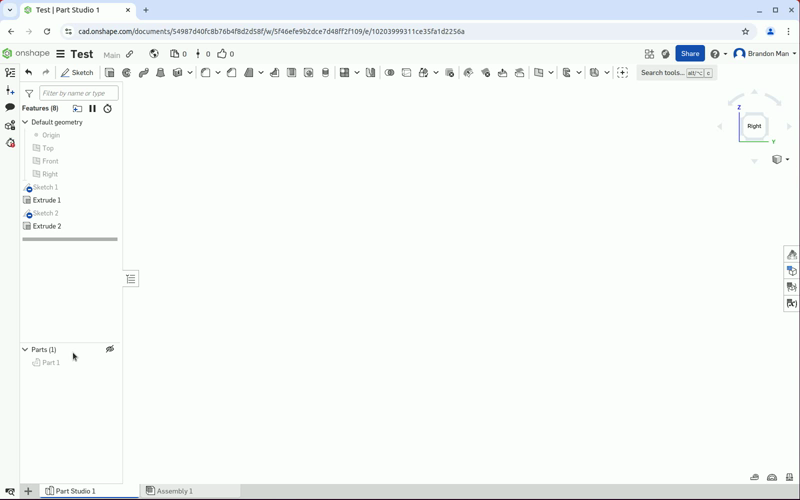
key(shift+s)
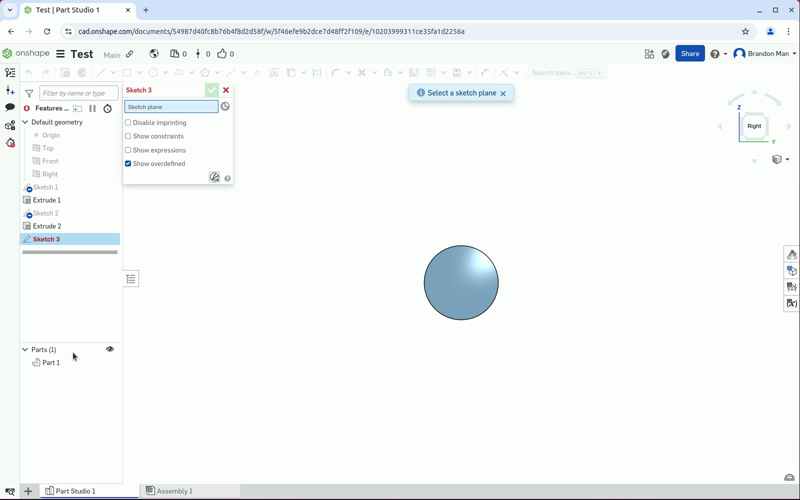
mouse_move(73, 176)
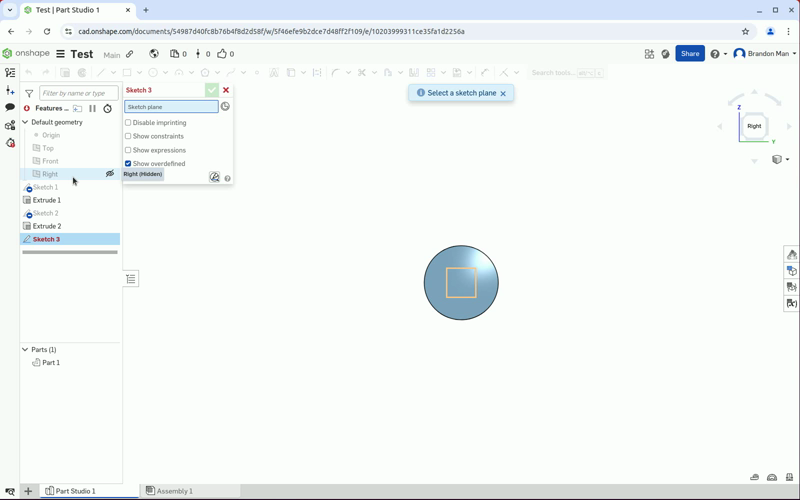
click(73, 176)
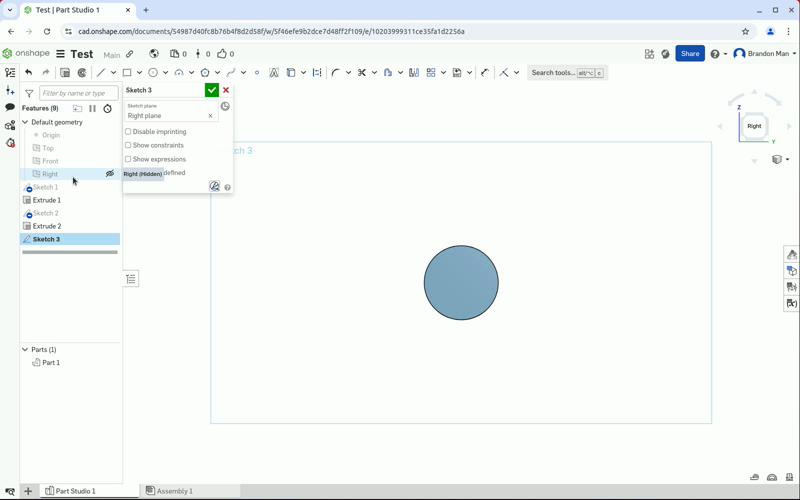
mouse_move(73, 352)
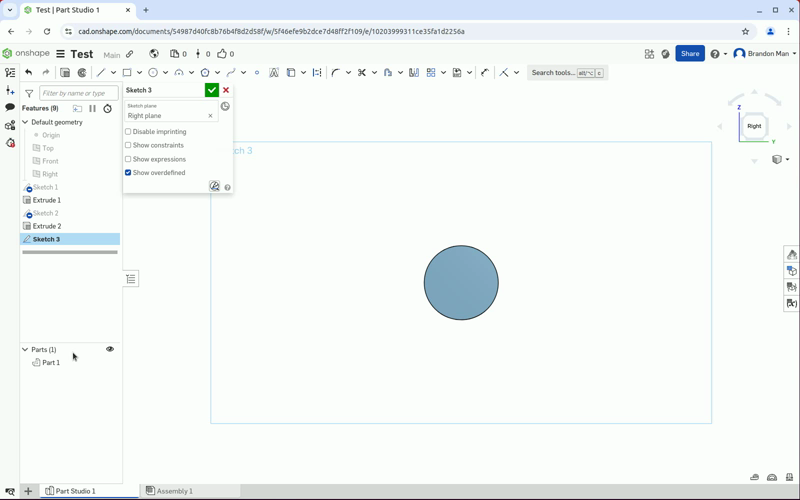
key(y)
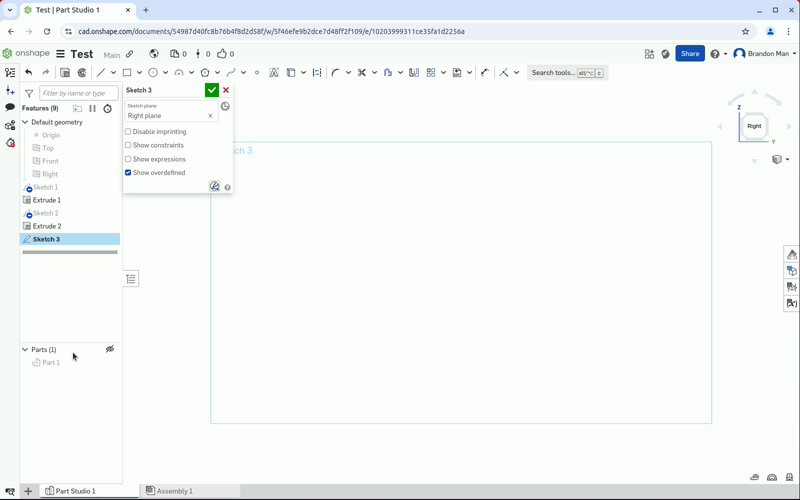
key(c)
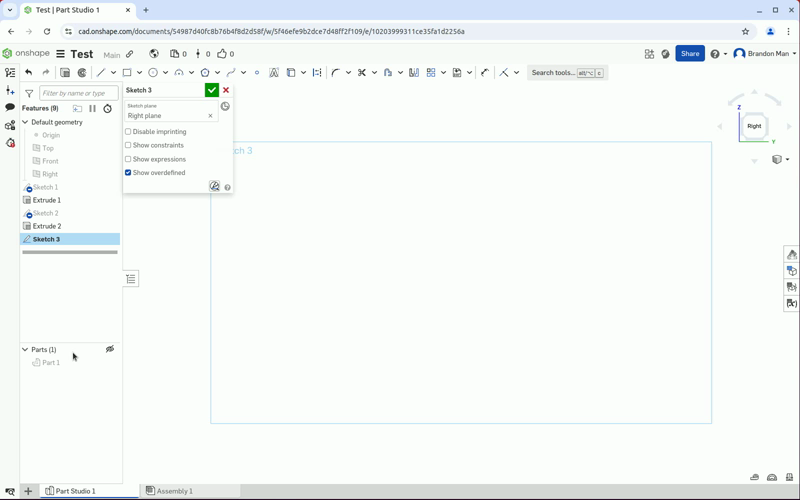
key_down(shift)
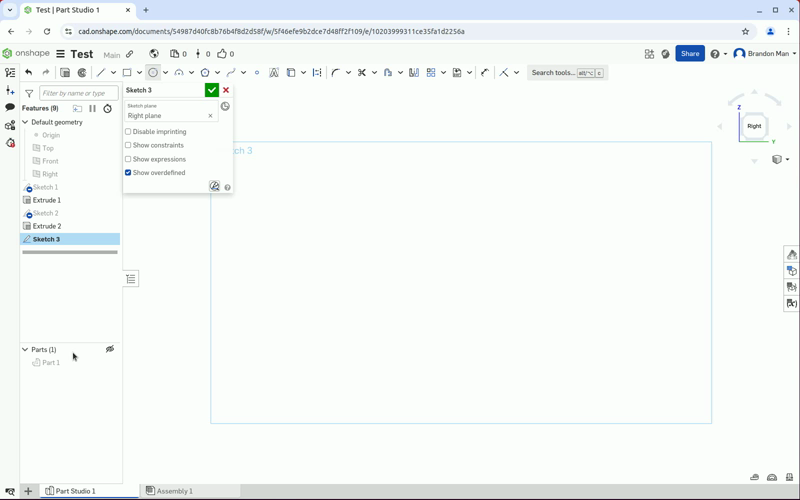
mouse_move(461, 282)
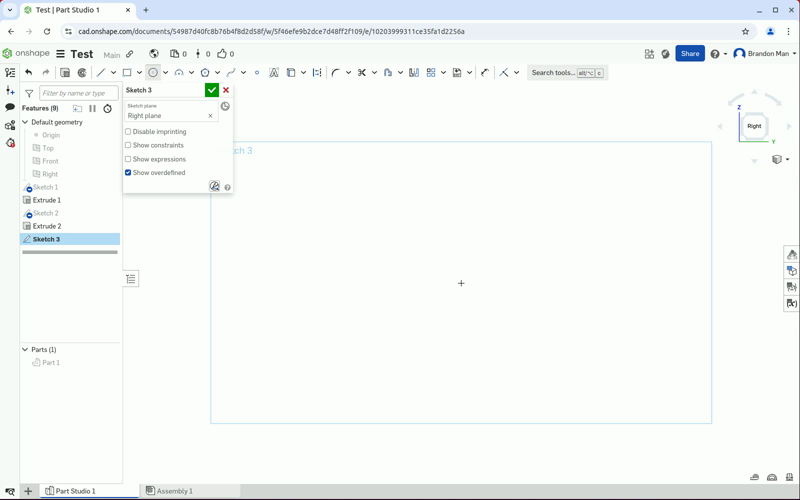
click(461, 282)
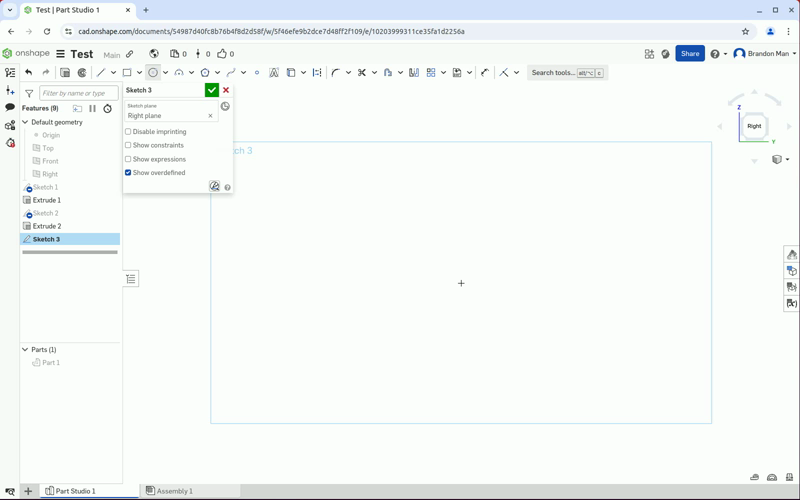
key_up(shift)
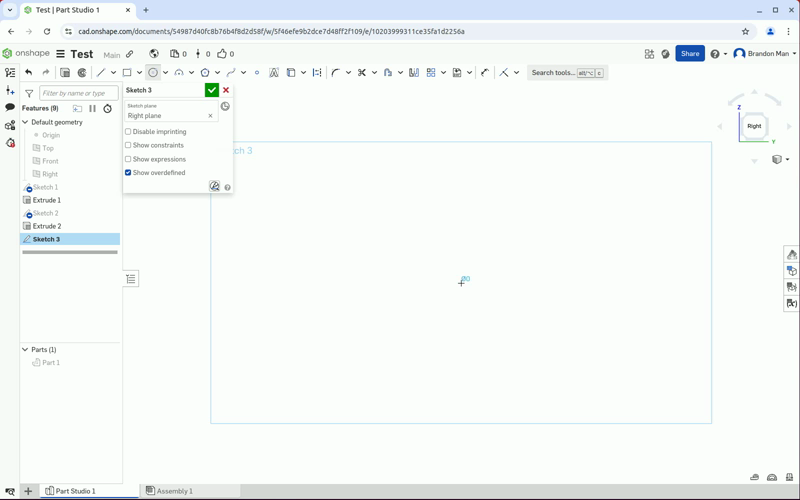
mouse_move(467, 282)
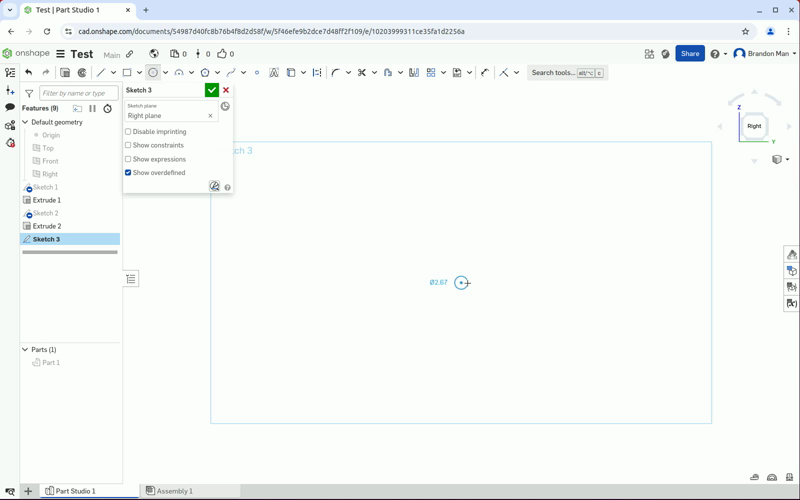
click(467, 282)
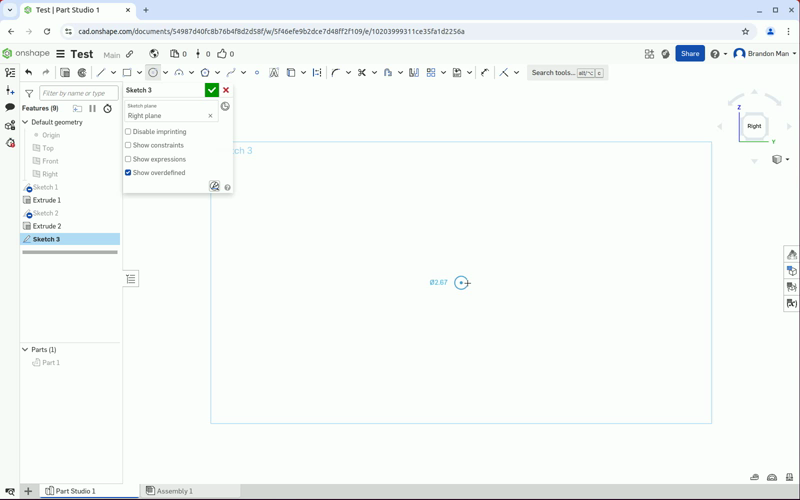
key(esc)
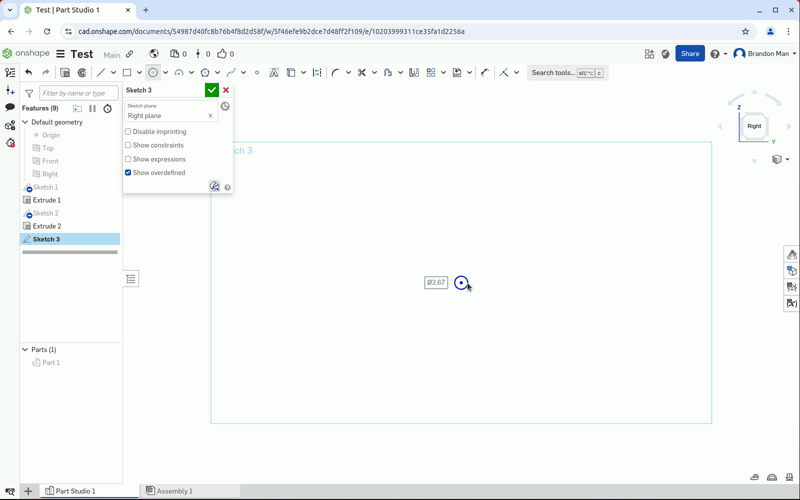
mouse_move(459, 278)
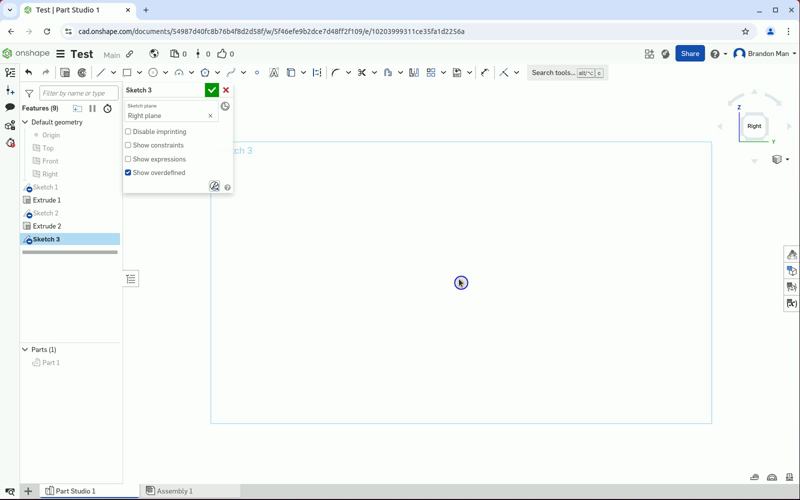
scroll(6)
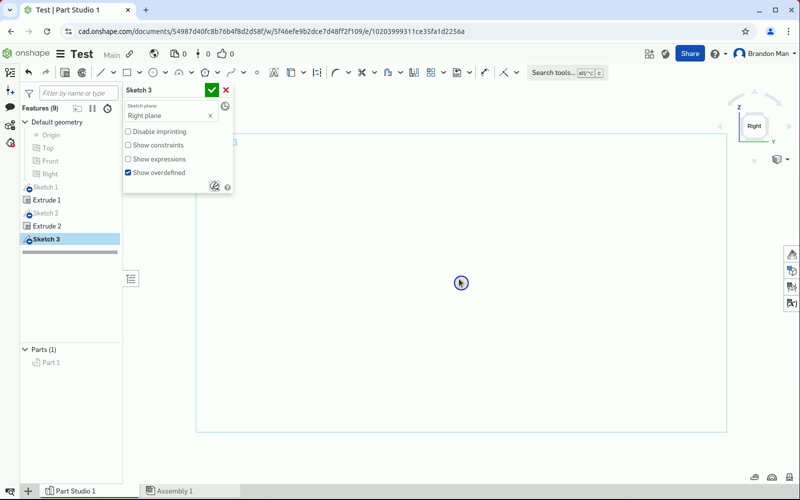
scroll(6)
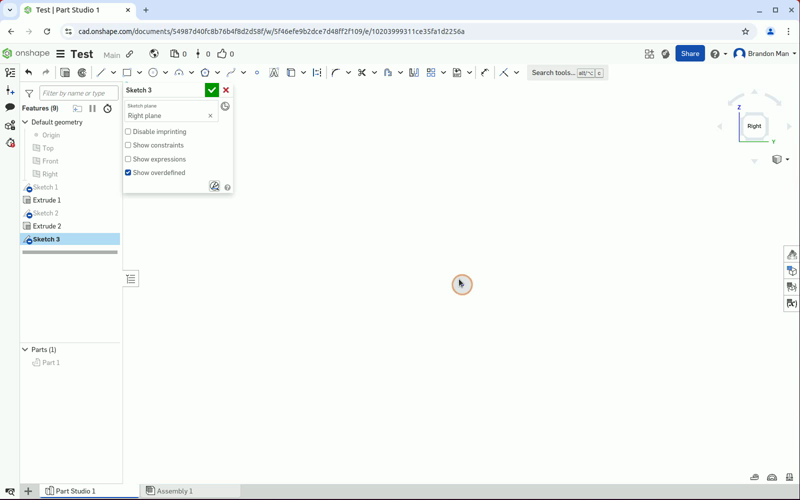
scroll(6)
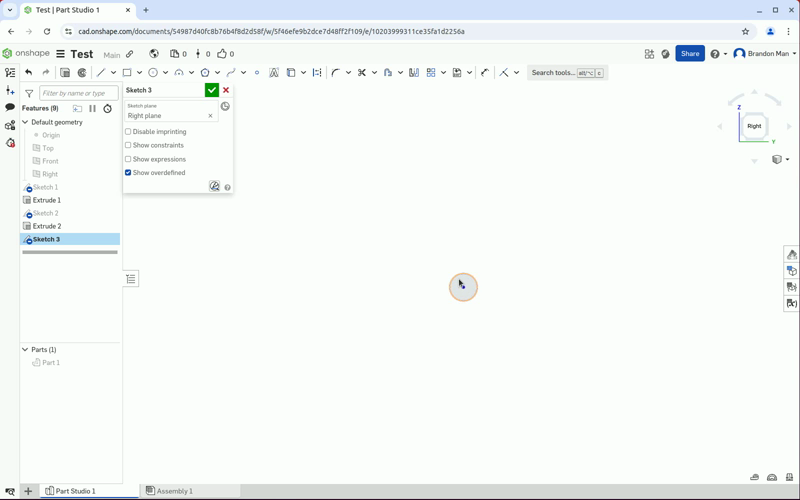
scroll(6)
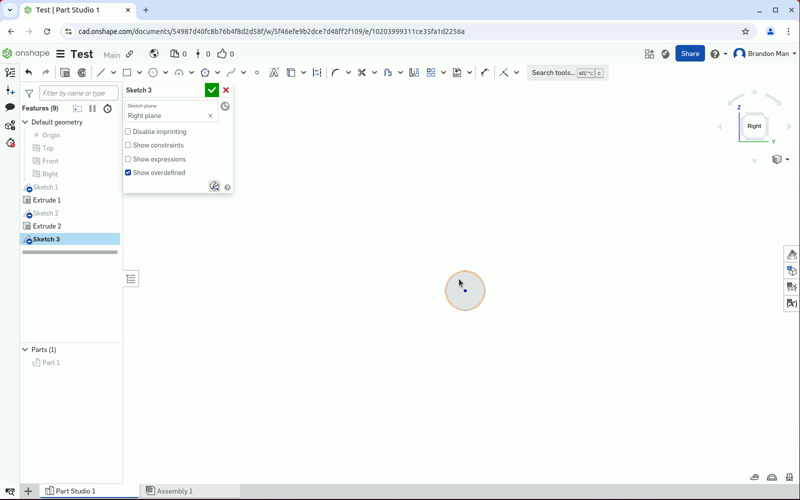
scroll(6)
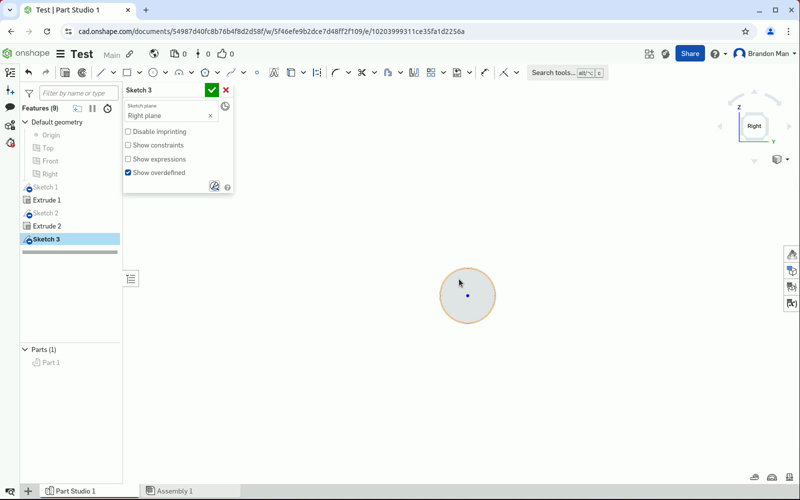
scroll(6)
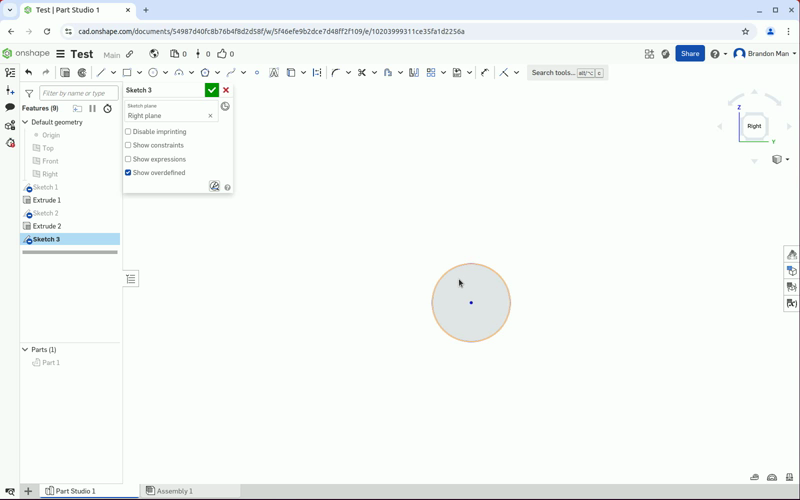
scroll(6)
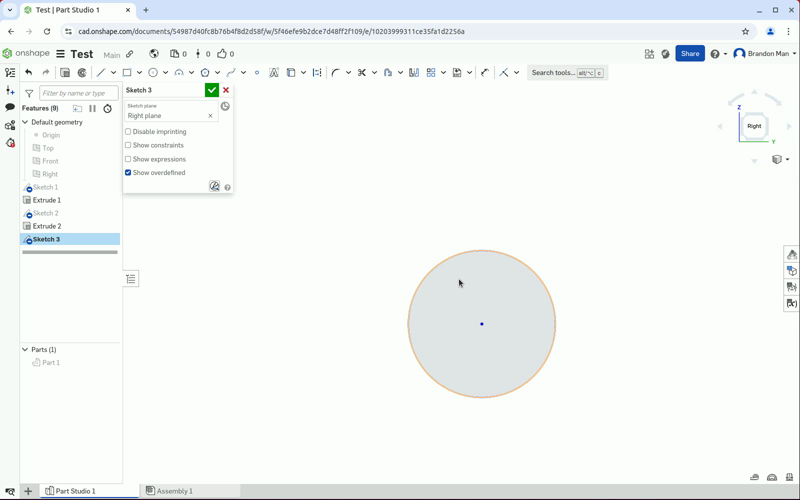
click(459, 278)
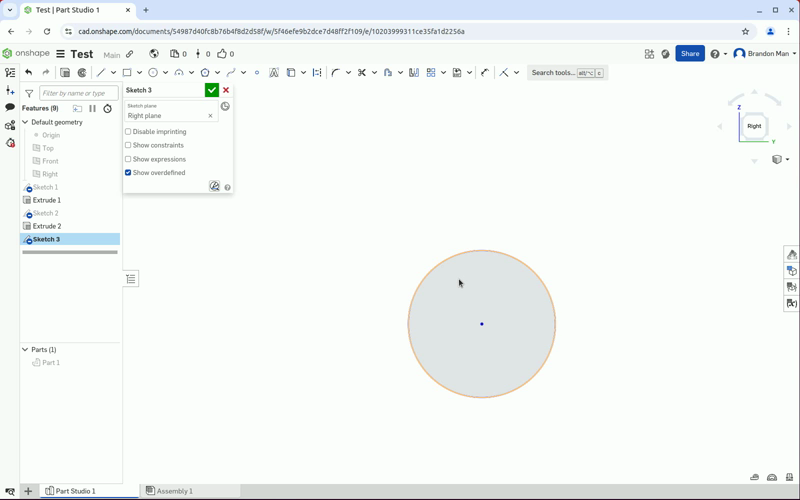
scroll(-6)
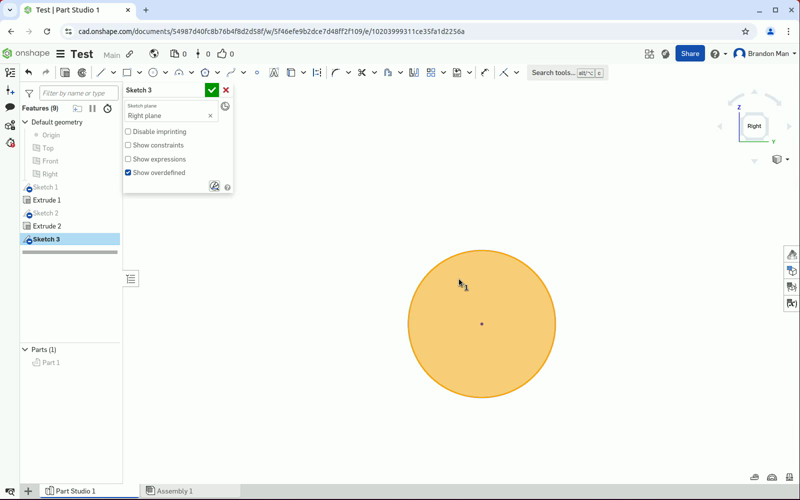
scroll(-6)
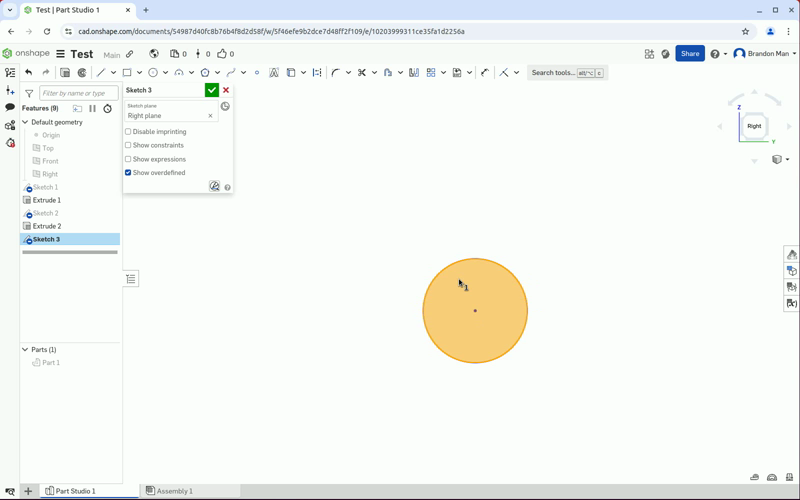
scroll(-6)
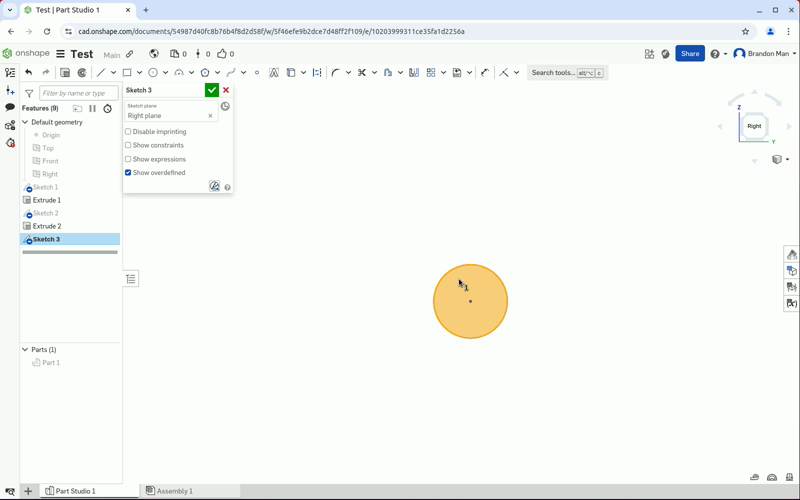
scroll(-6)
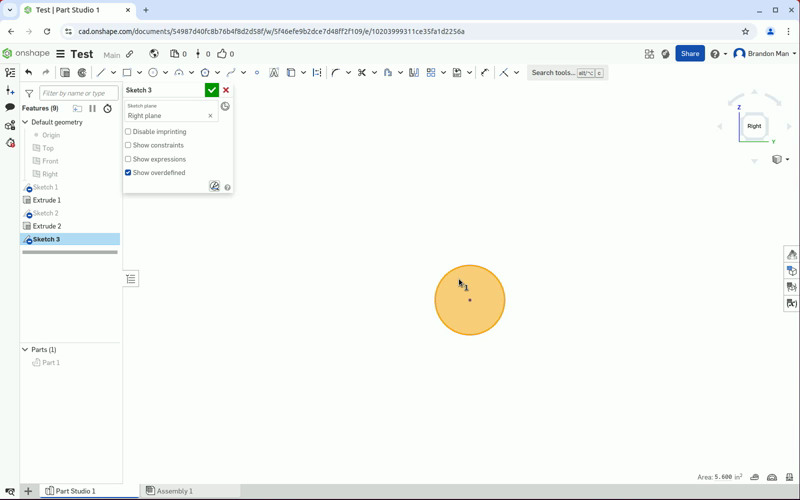
scroll(-6)
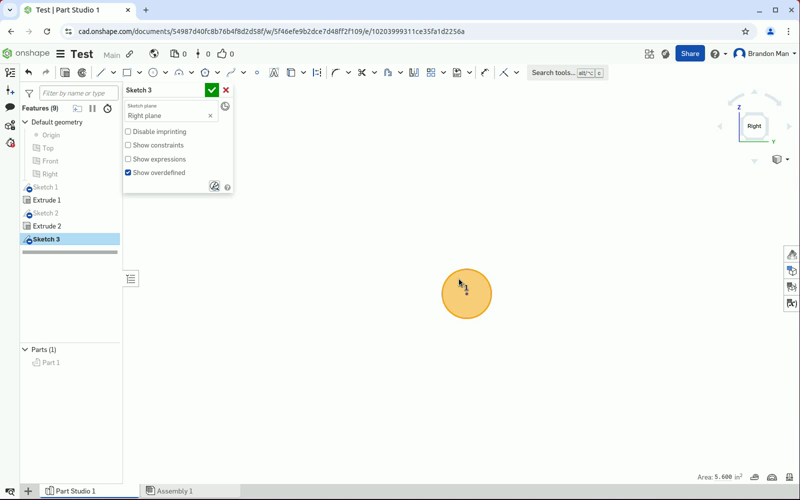
scroll(-6)
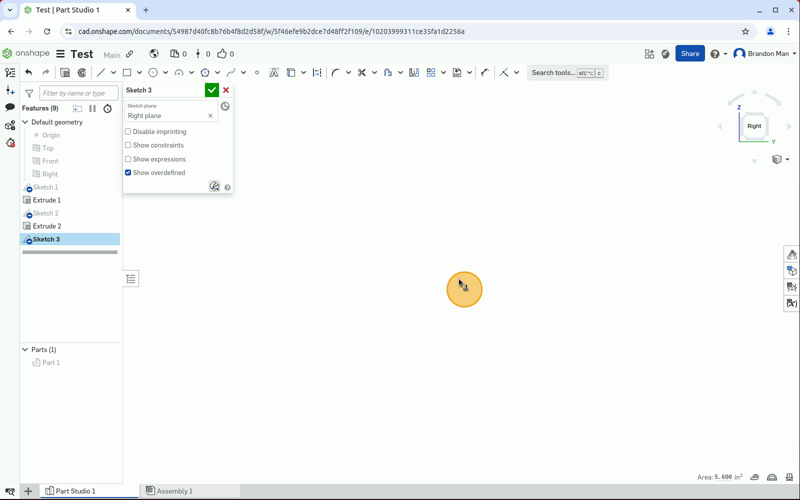
scroll(-6)
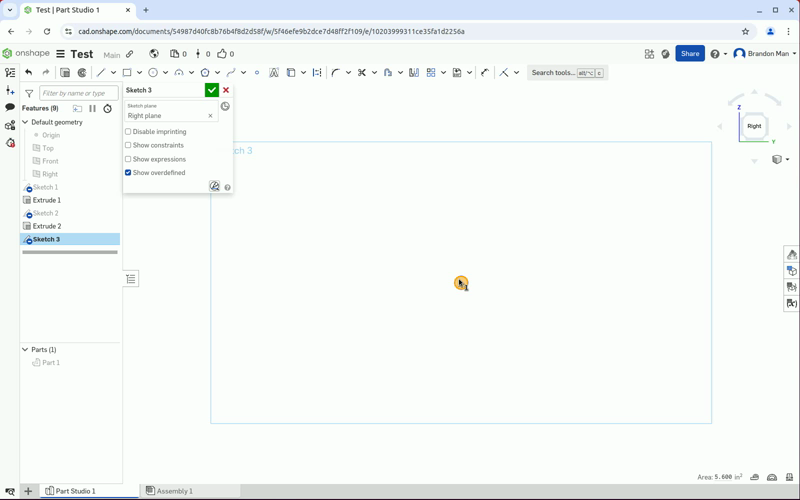
mouse_move(73, 352)
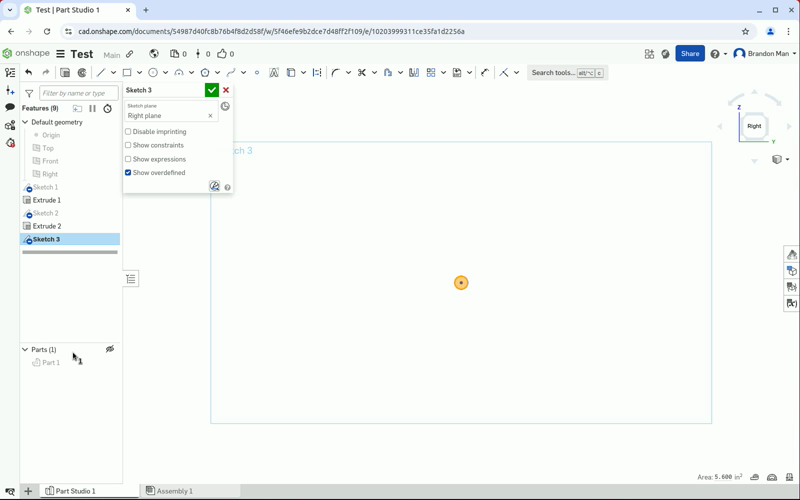
key(shift+y)
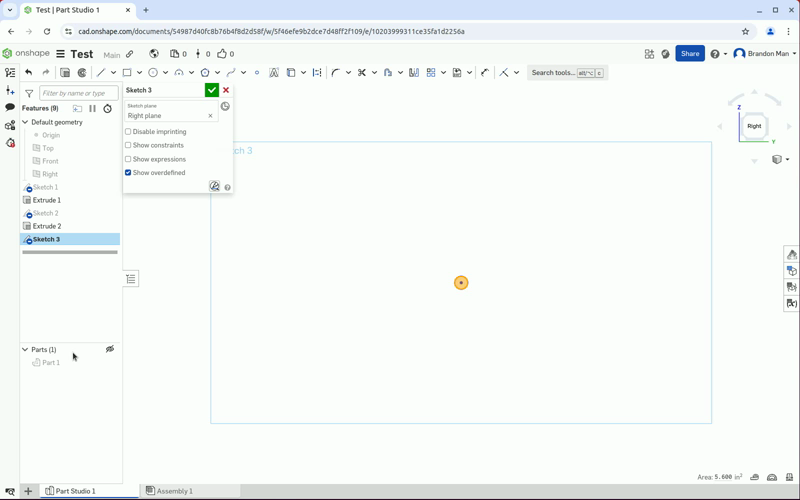
key(shift+e)
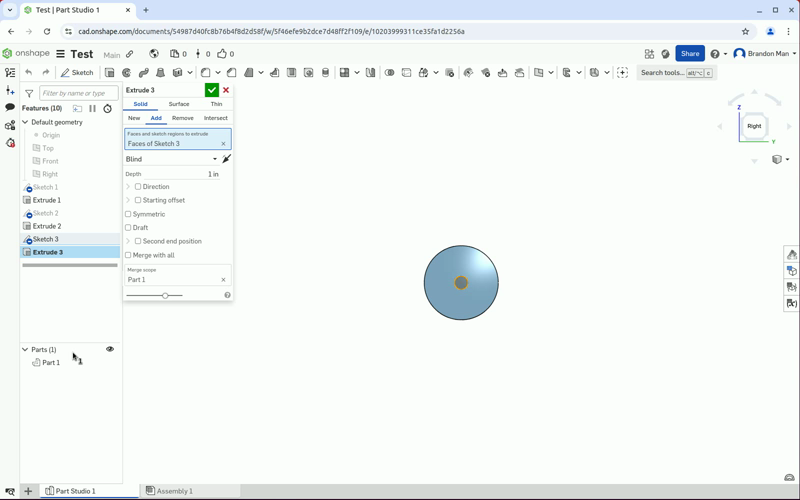
mouse_move(143, 106)
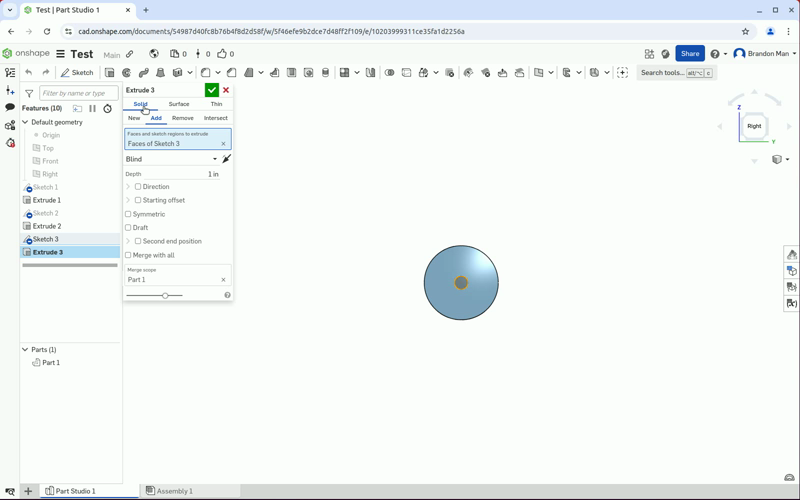
click(143, 106)
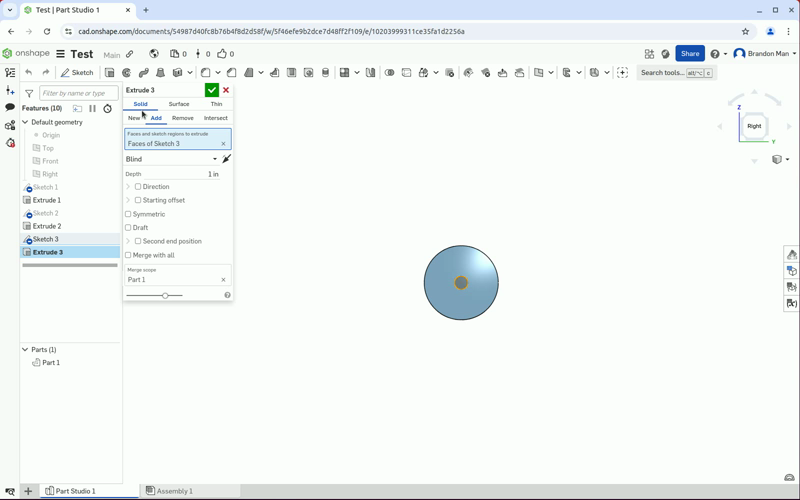
mouse_move(137, 120)
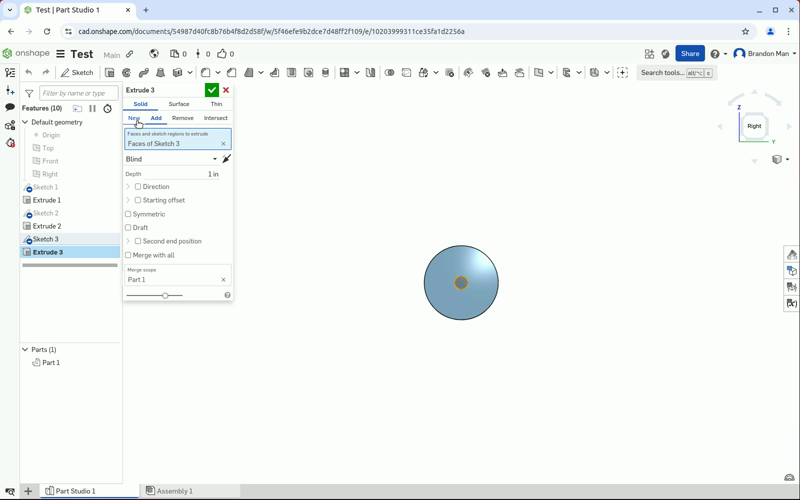
click(137, 120)
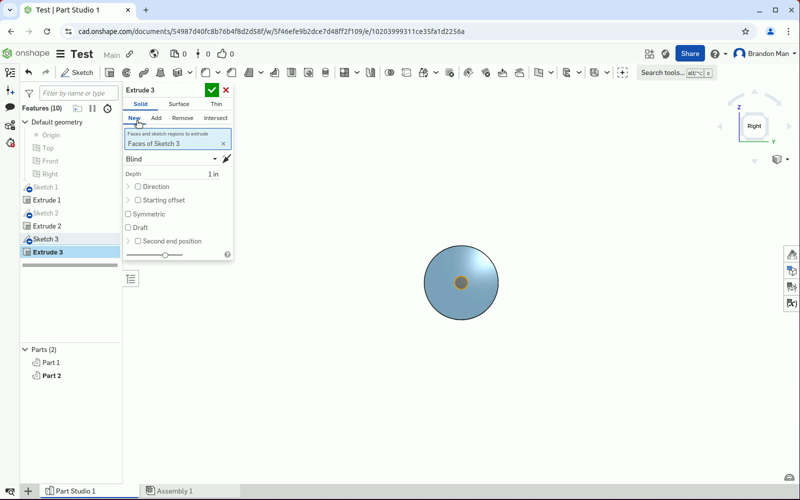
key(tab, 4)
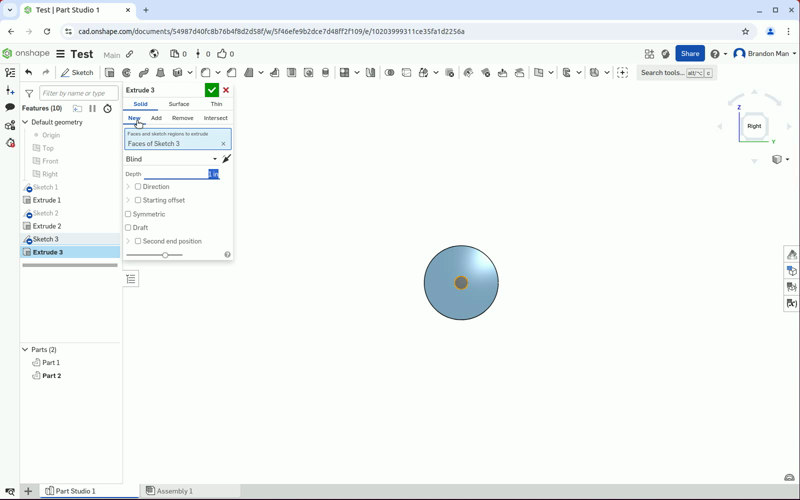
text(3.37)
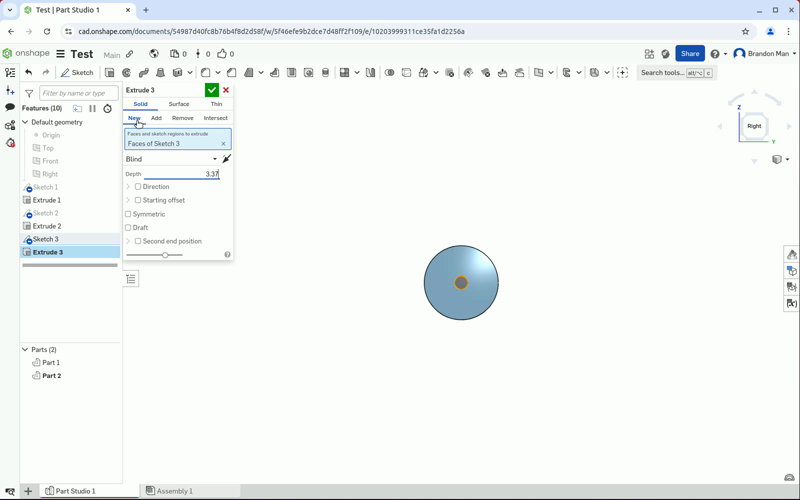
key(enter)
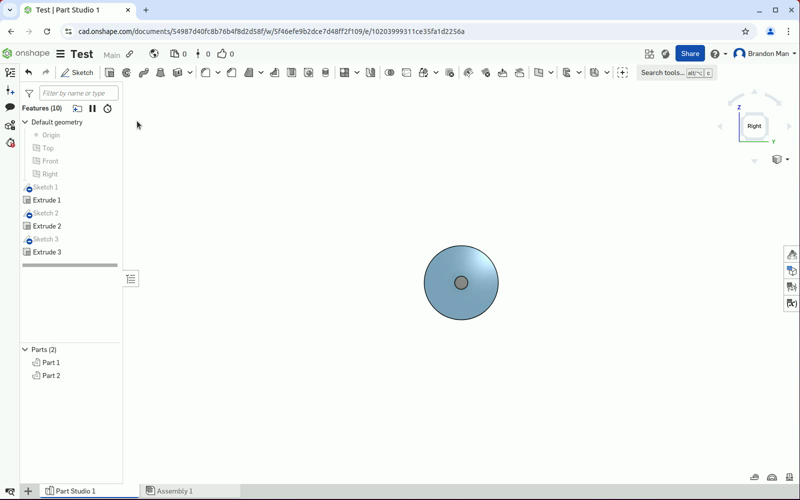
key(shift+h)
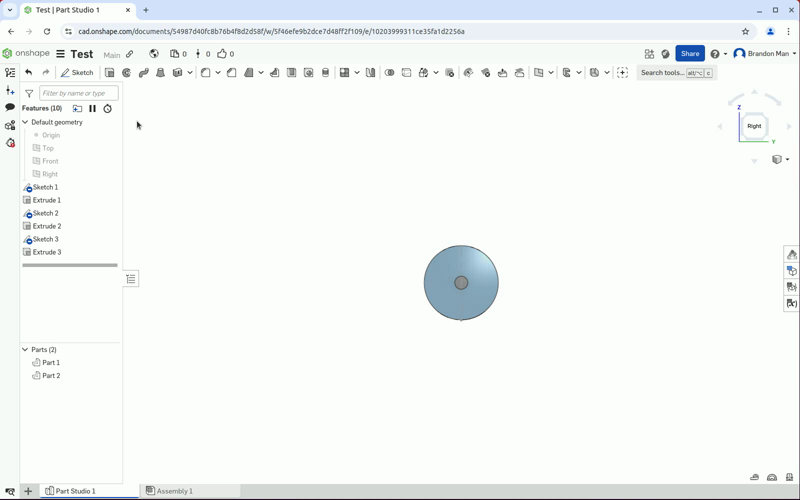
key(shift+h)
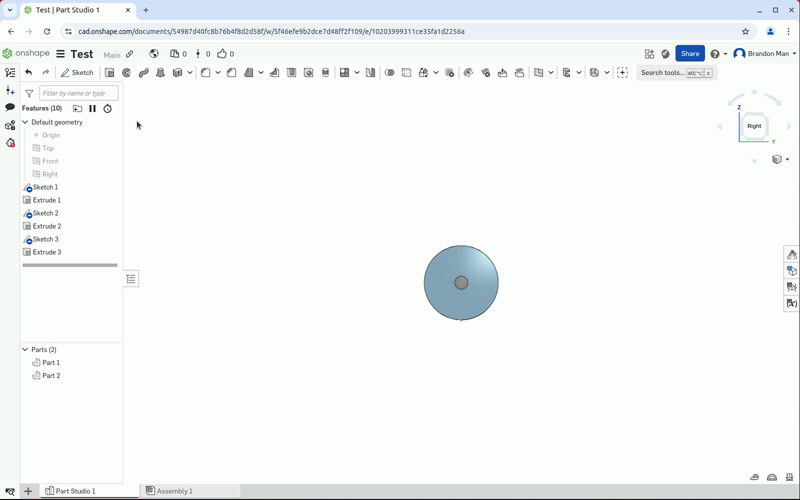
key(shift+7)
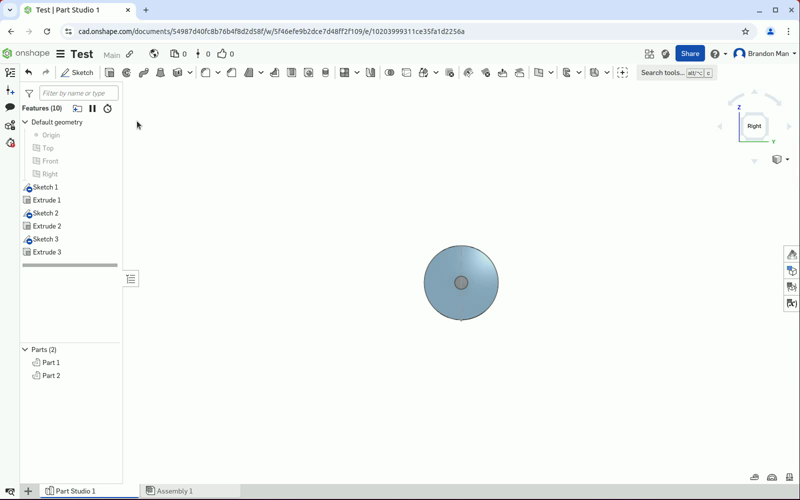
key(right, 2)
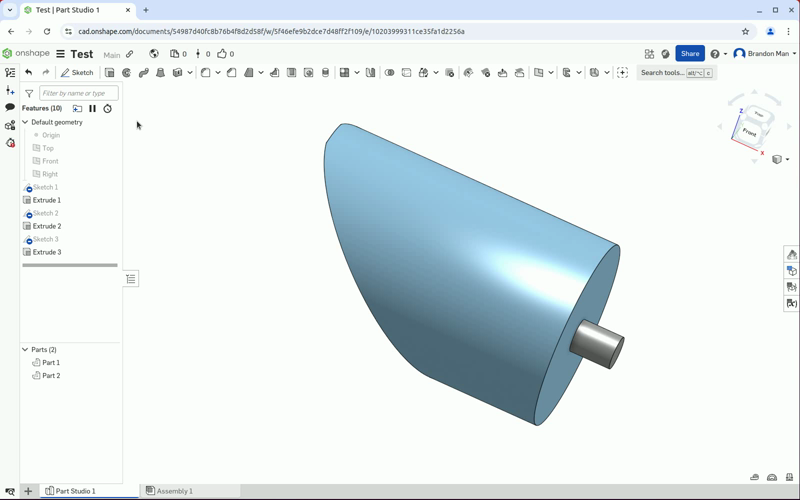
key(down, 2)
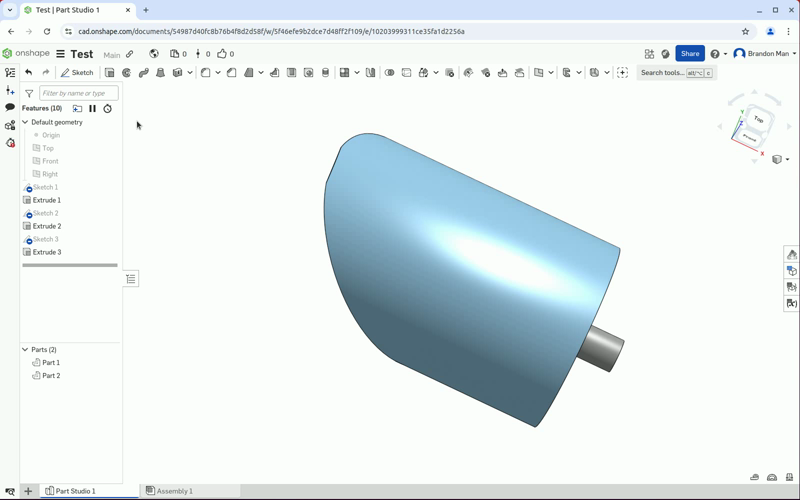
key(up, 2)
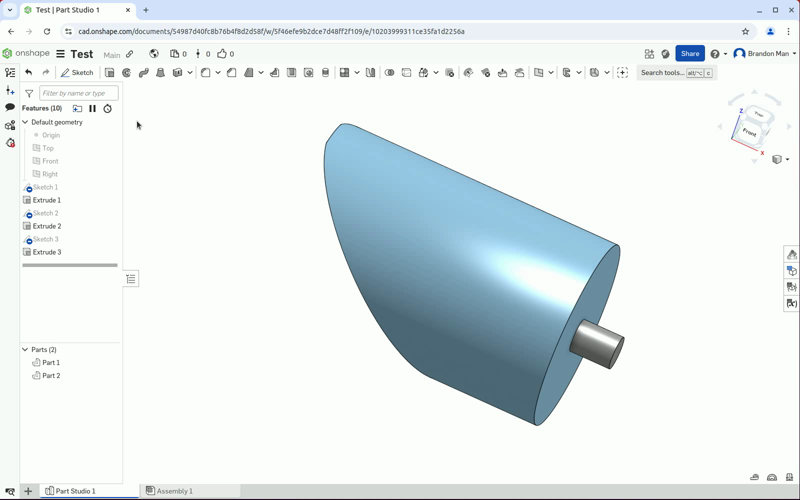
key(left, 2)
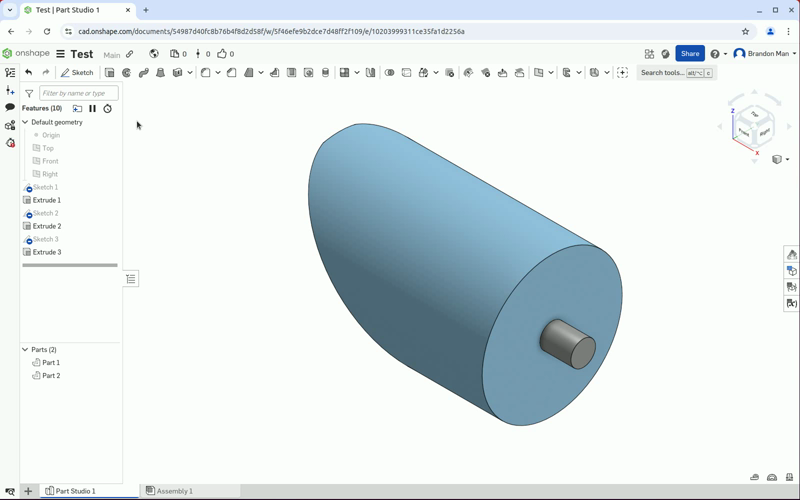
mouse_move(73, 189)
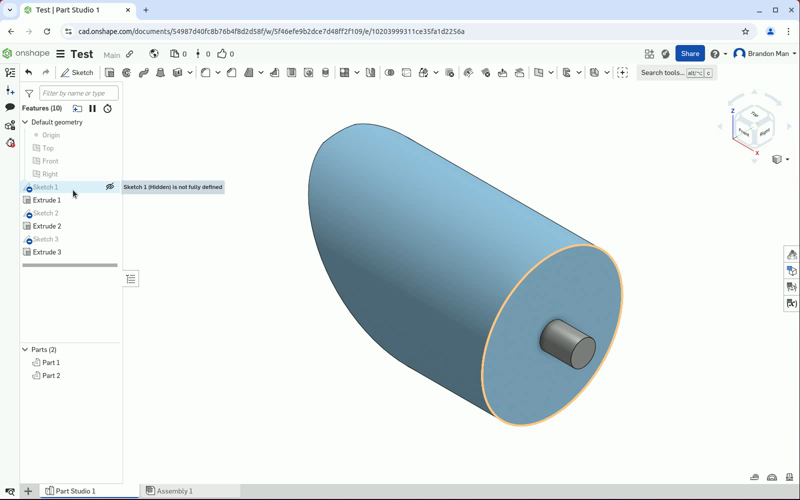
click(73, 189)